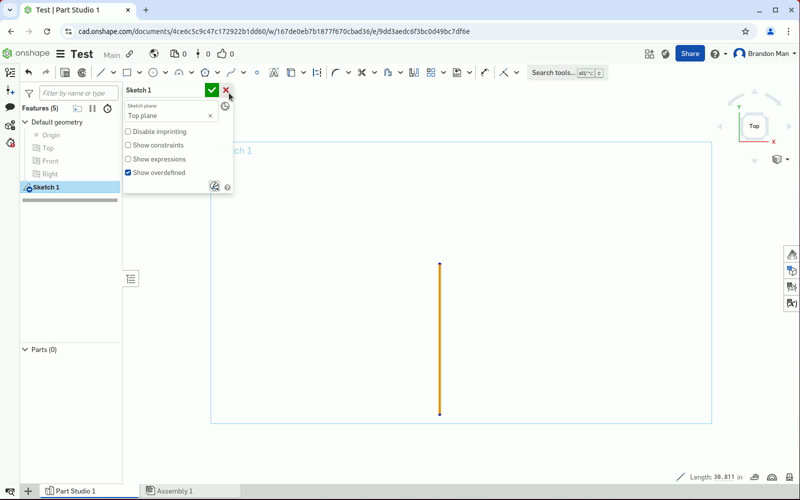
key(shift+h)
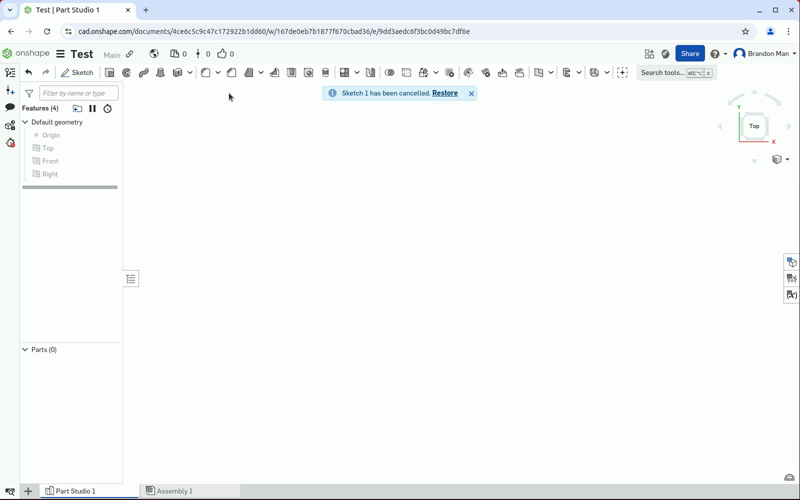
mouse_move(73, 352)
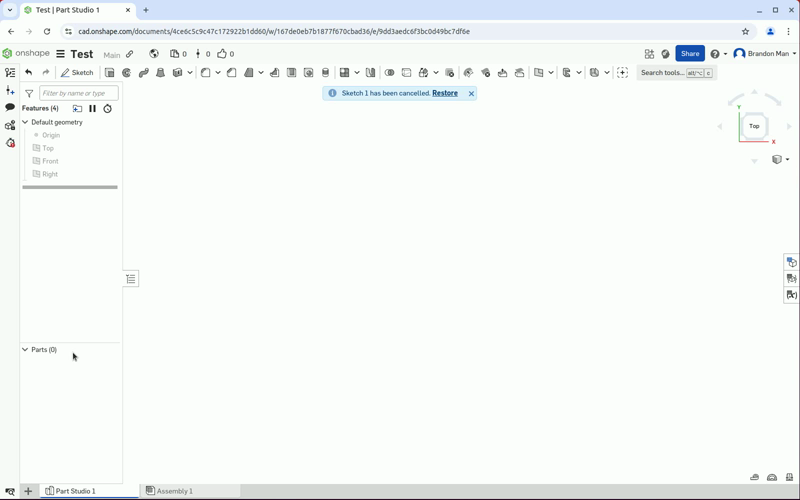
key(y)
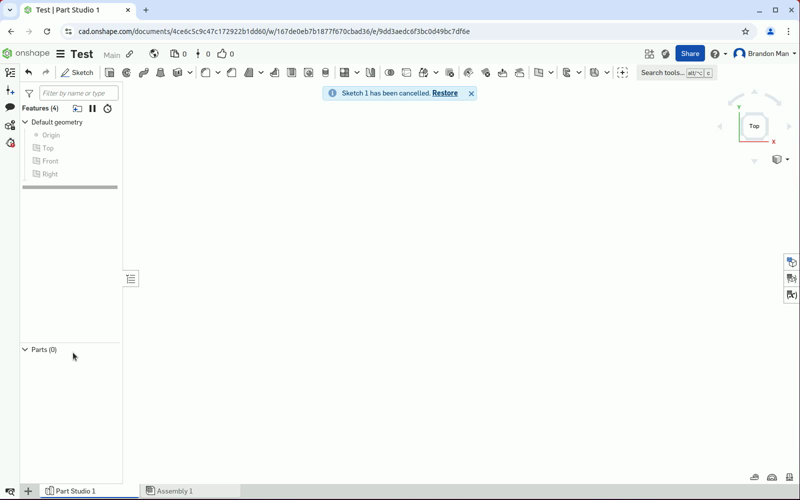
key(shift+p)
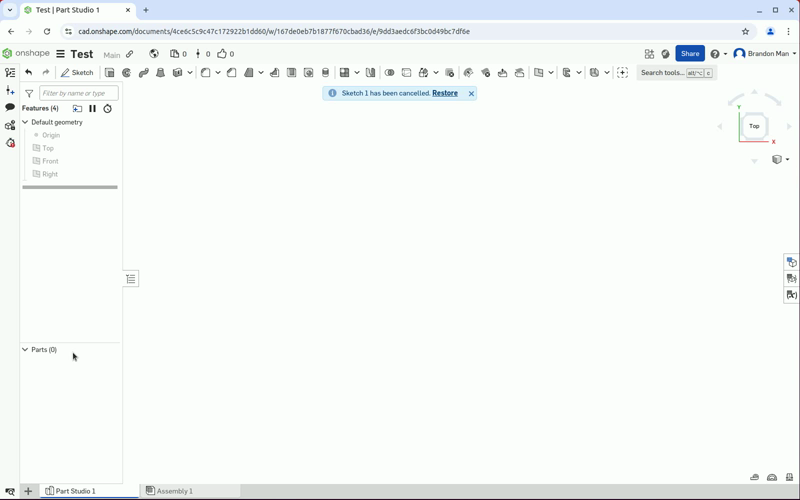
key(space)
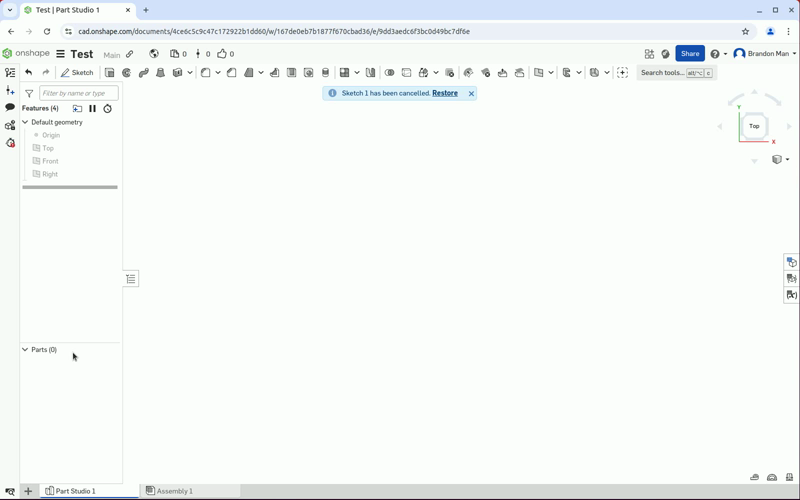
key_down(shift)
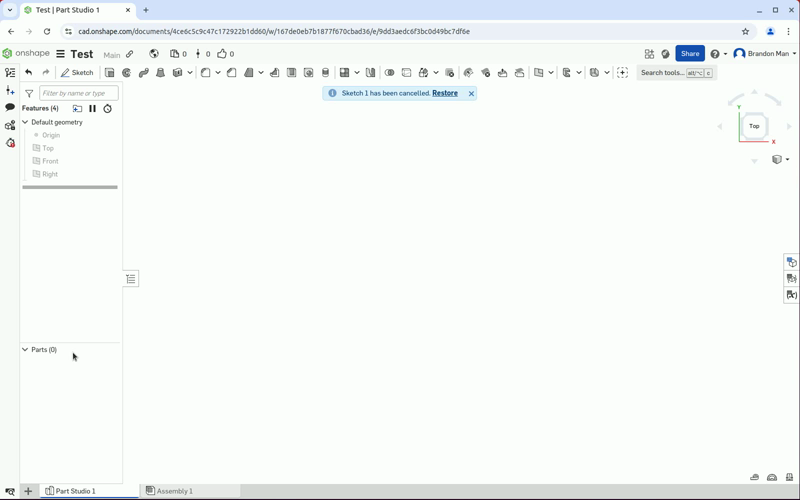
key(up)
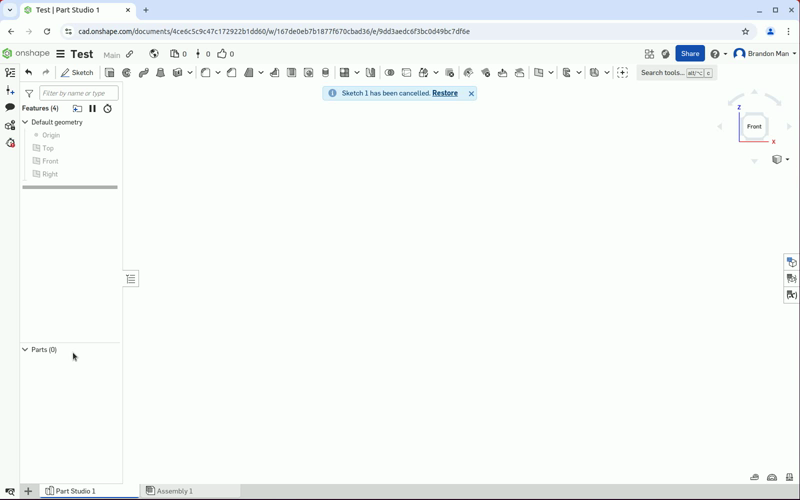
key_up(shift)
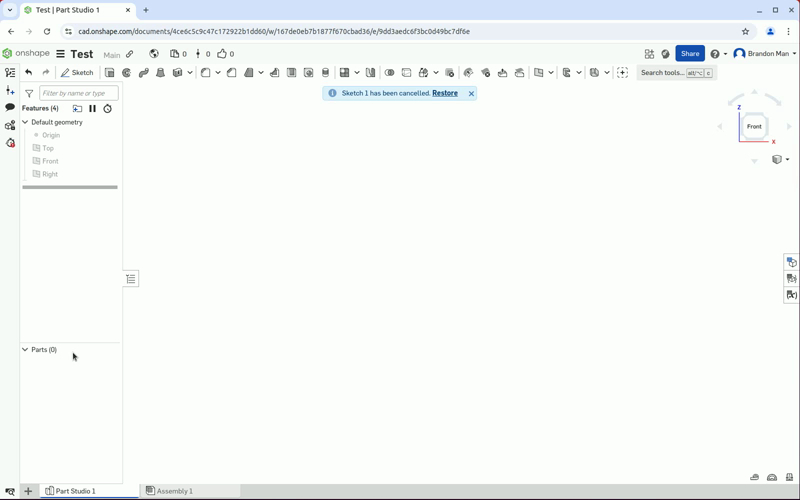
mouse_move(73, 352)
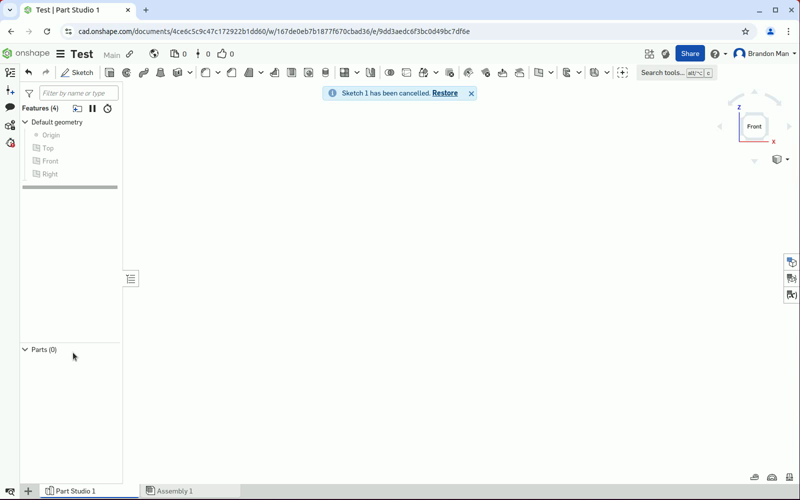
key(shift+y)
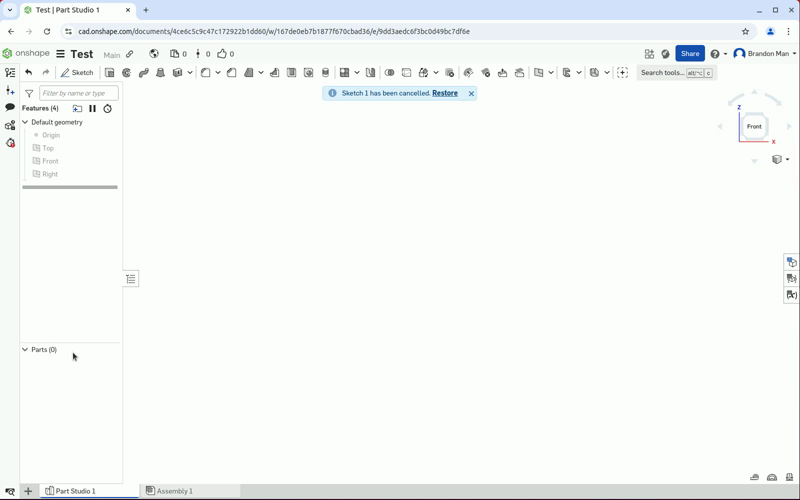
key(shift+s)
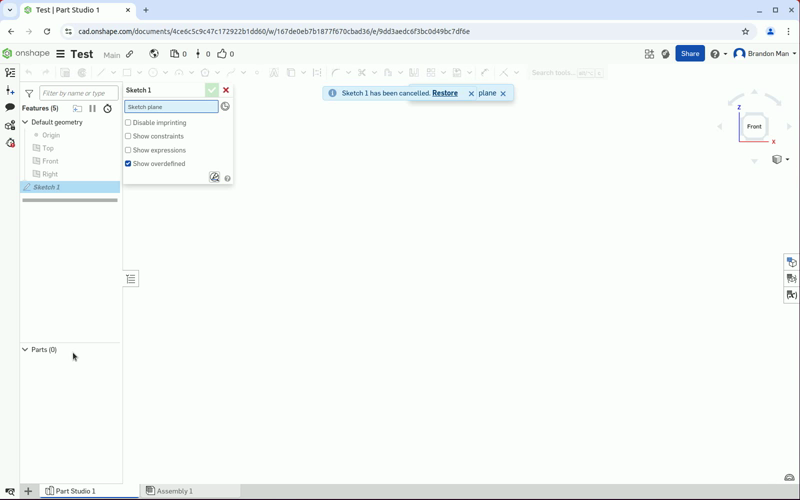
mouse_move(73, 163)
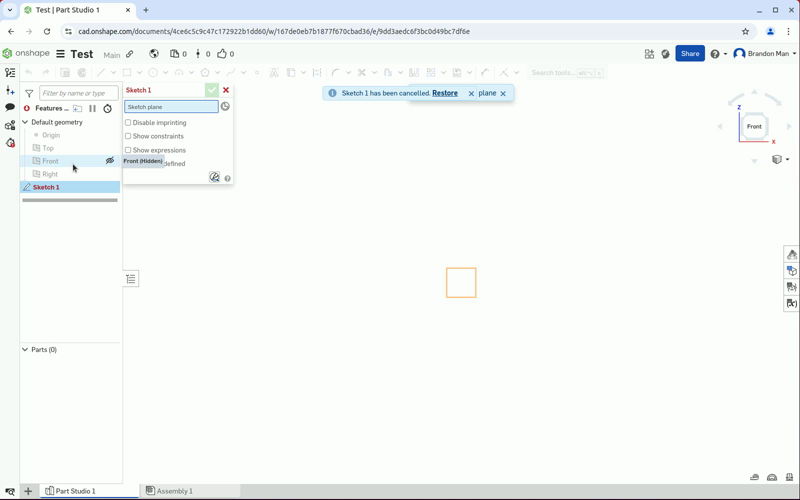
click(73, 163)
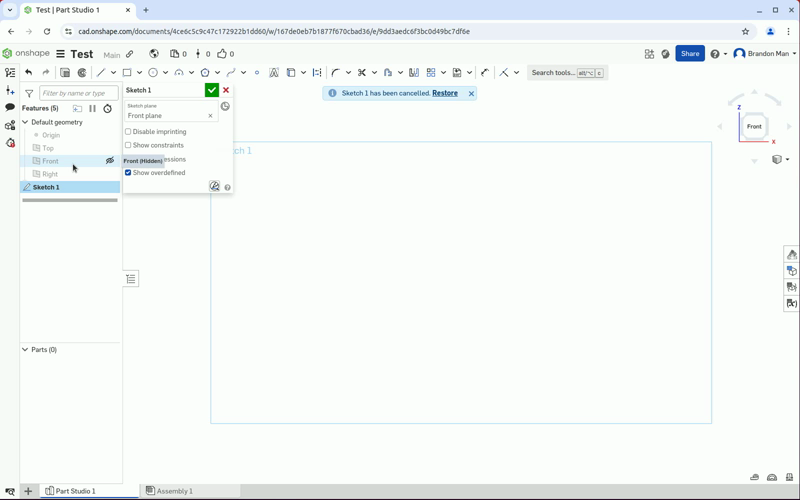
mouse_move(73, 352)
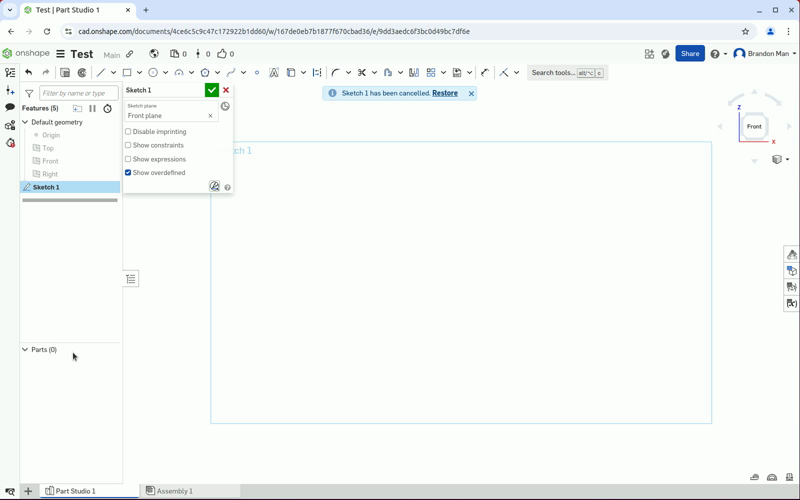
key(y)
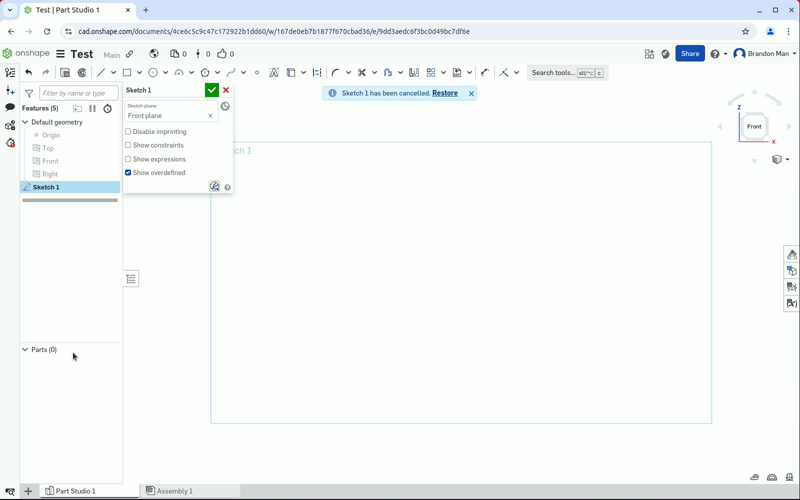
key(l)
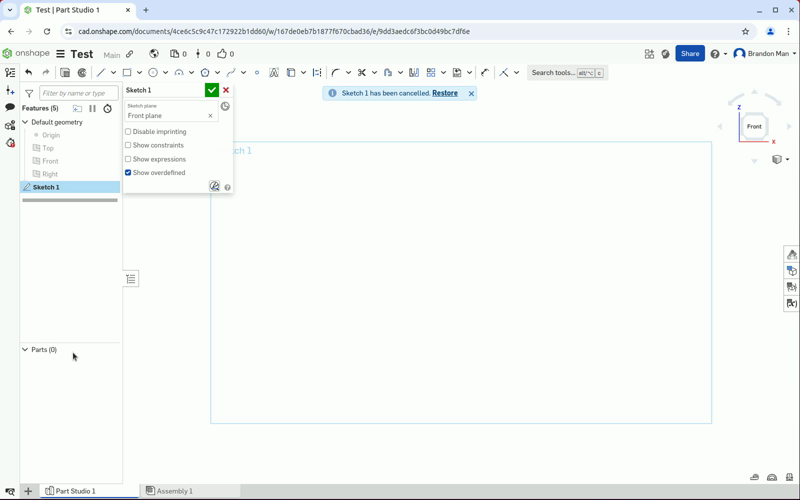
key_down(shift)
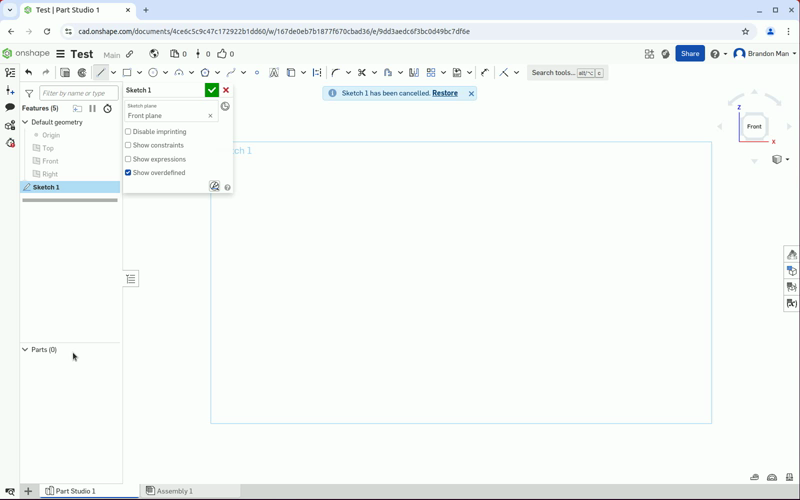
mouse_move(368, 311)
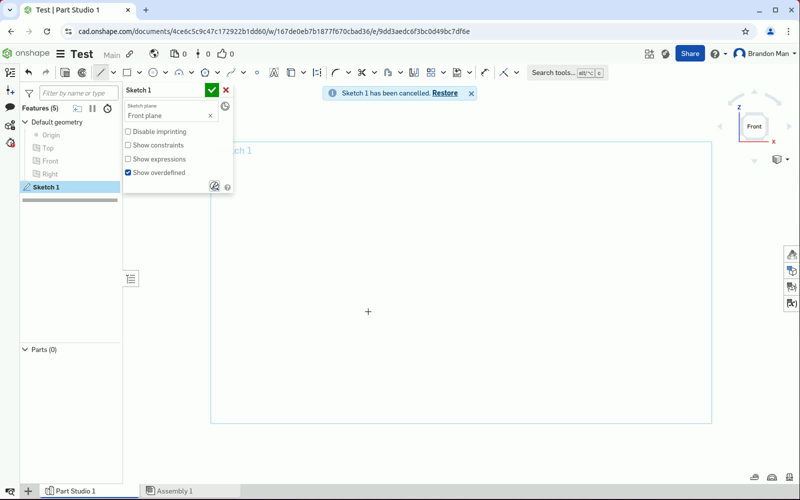
click(368, 311)
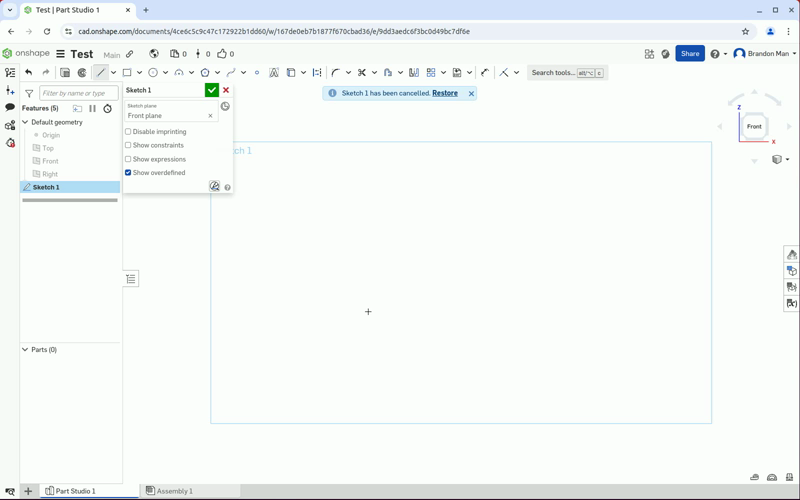
key_up(shift)
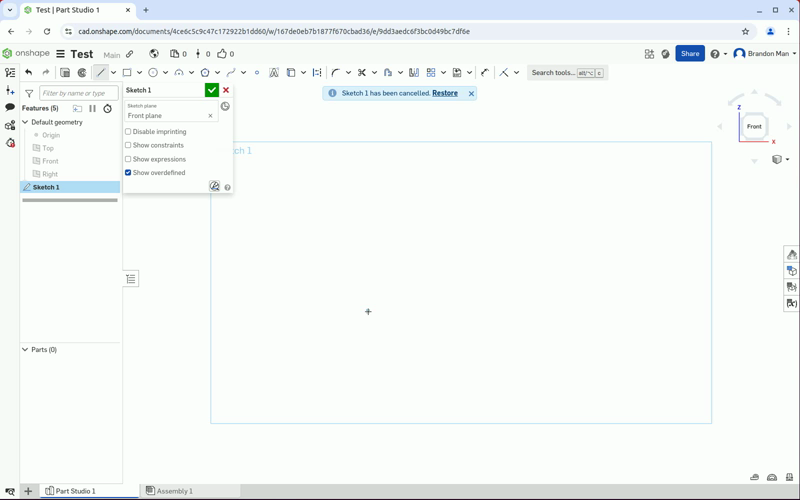
key_down(shift)
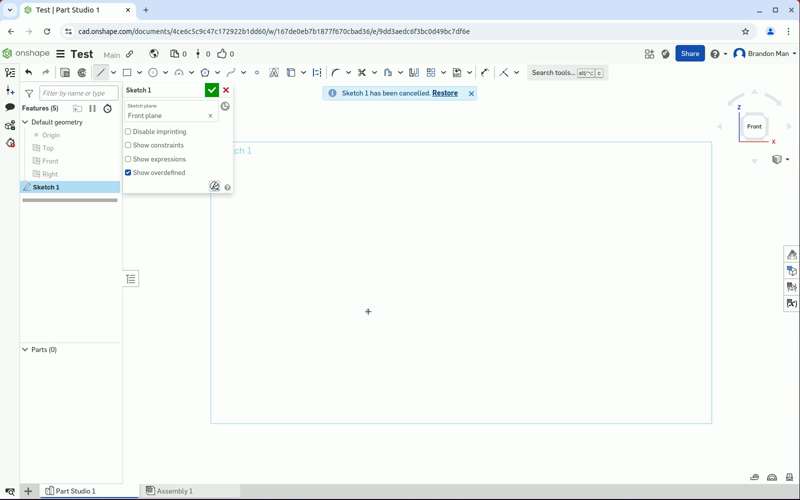
mouse_move(552, 311)
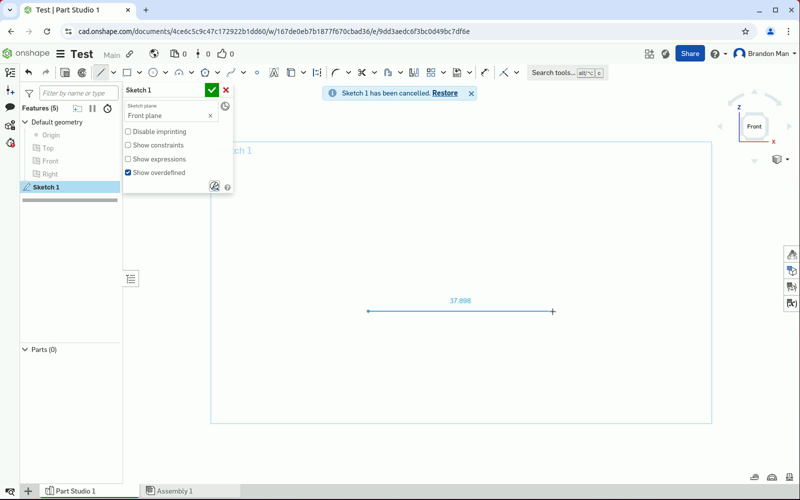
click(552, 311)
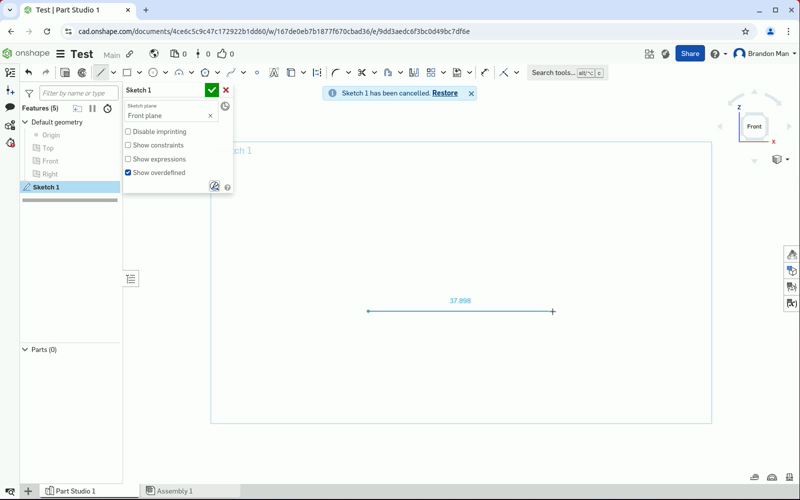
key_up(shift)
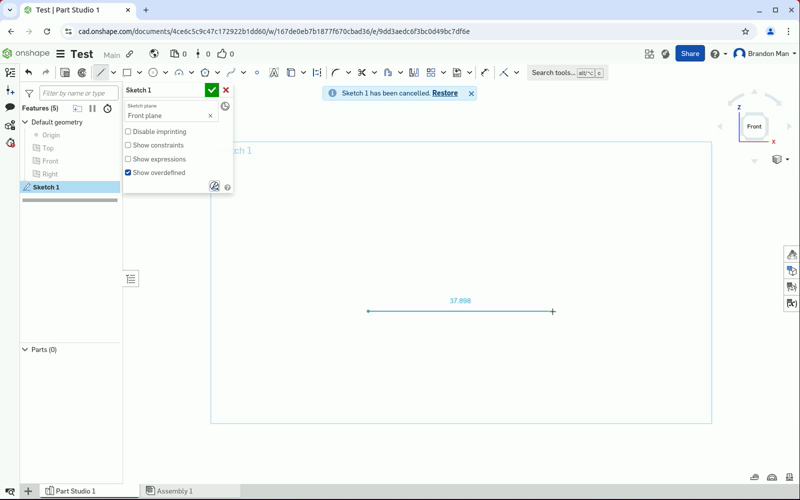
key_down(shift)
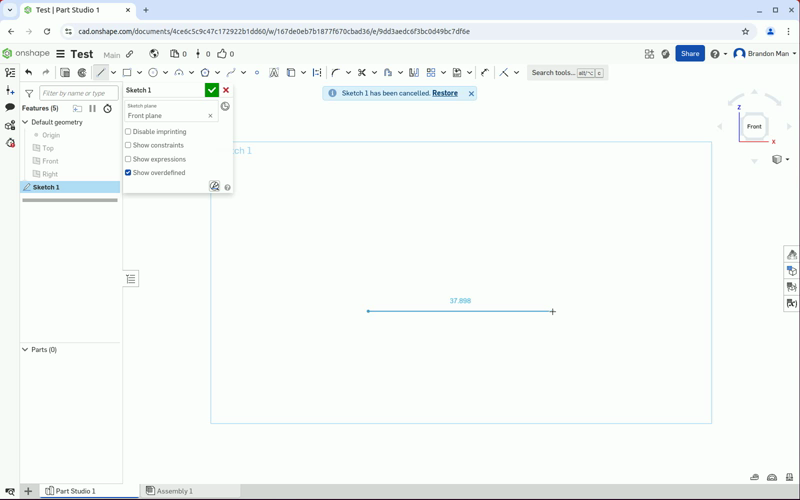
mouse_move(582, 311)
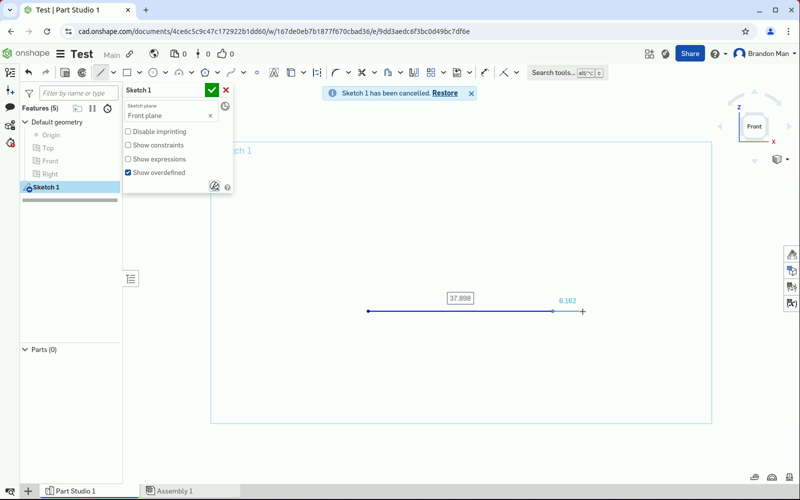
mouse_move(552, 254)
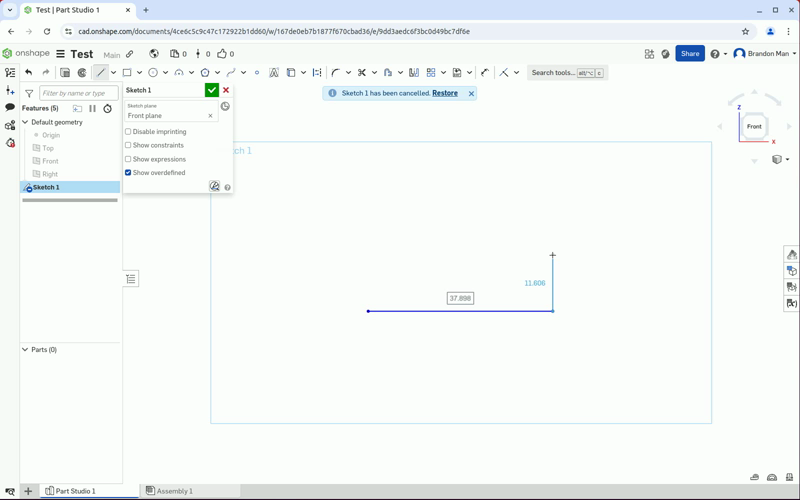
click(552, 254)
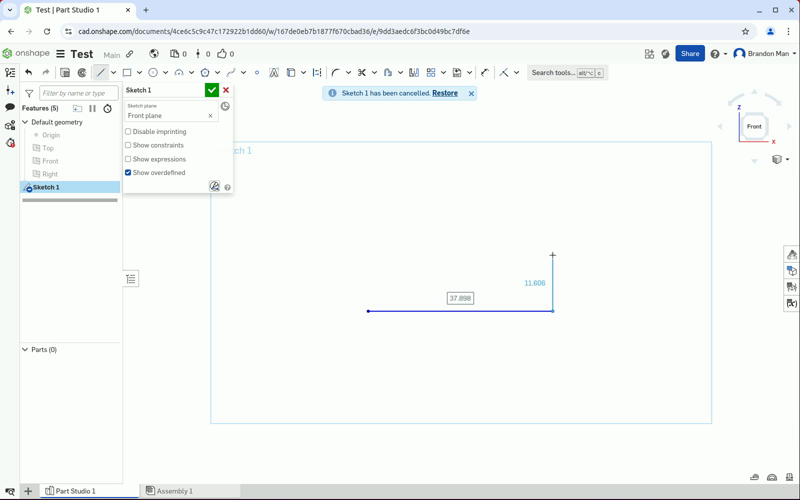
key_up(shift)
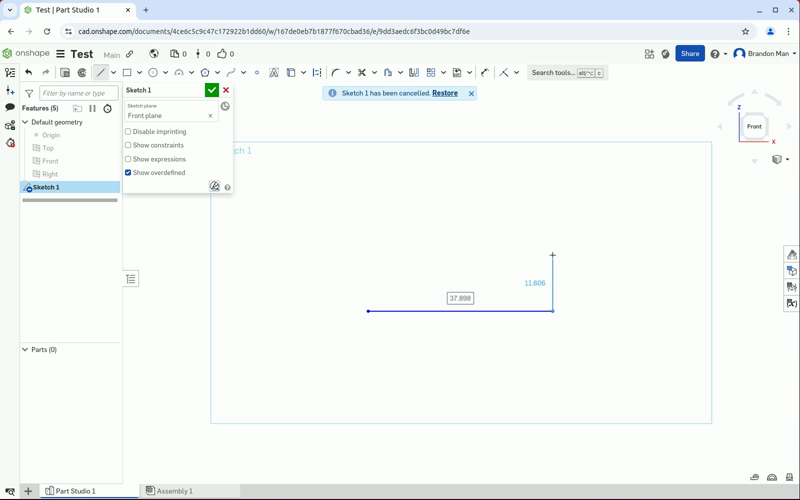
key_down(shift)
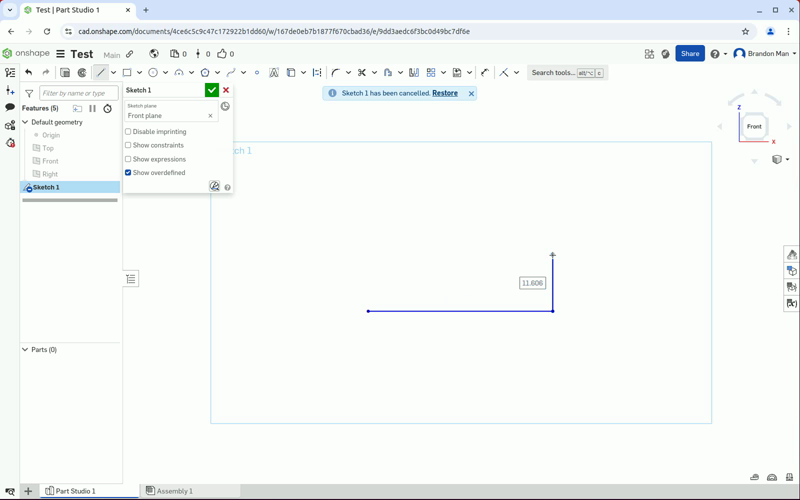
mouse_move(368, 254)
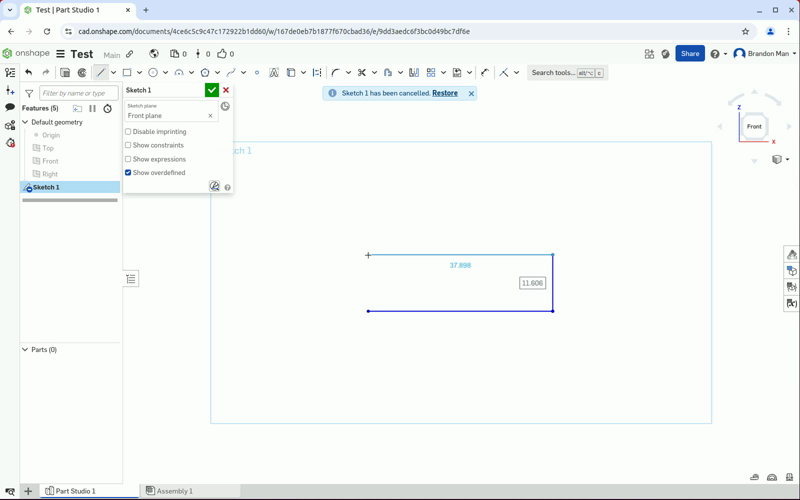
click(368, 254)
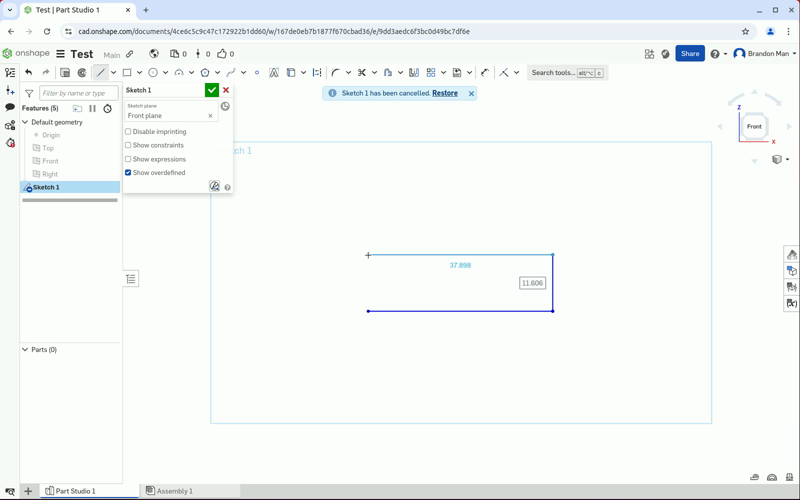
key_up(shift)
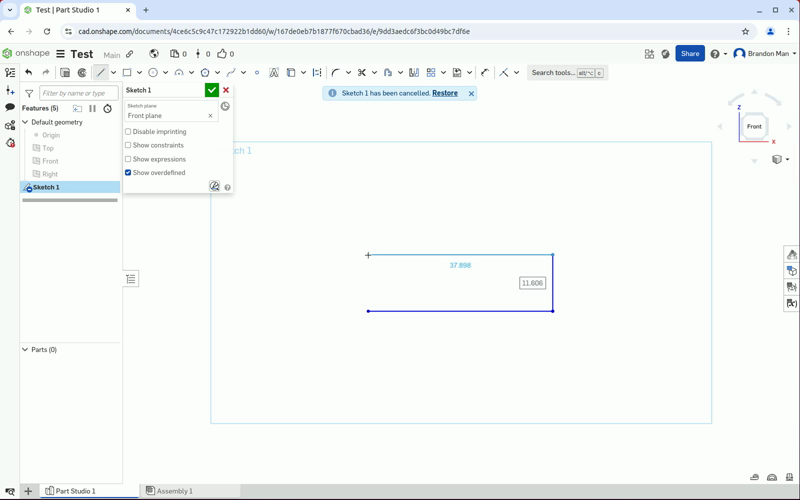
mouse_move(398, 254)
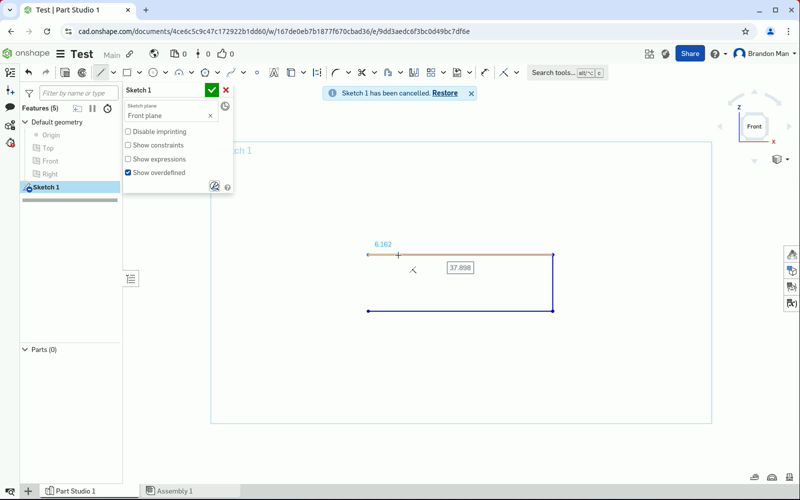
key_down(shift)
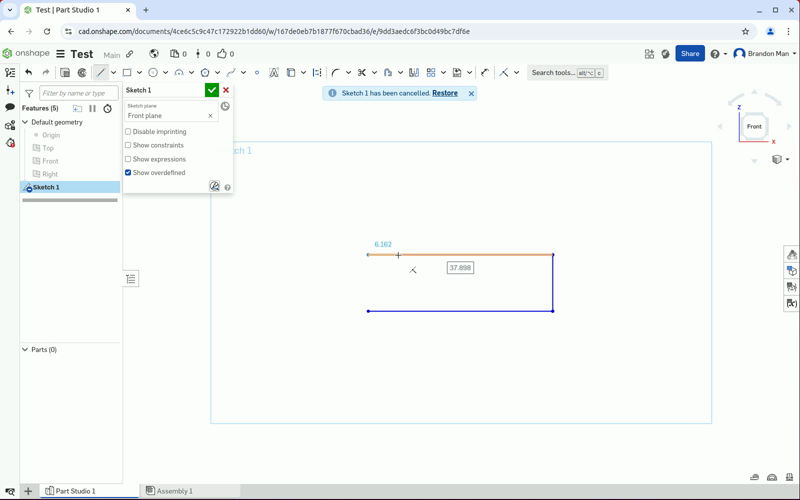
mouse_move(368, 311)
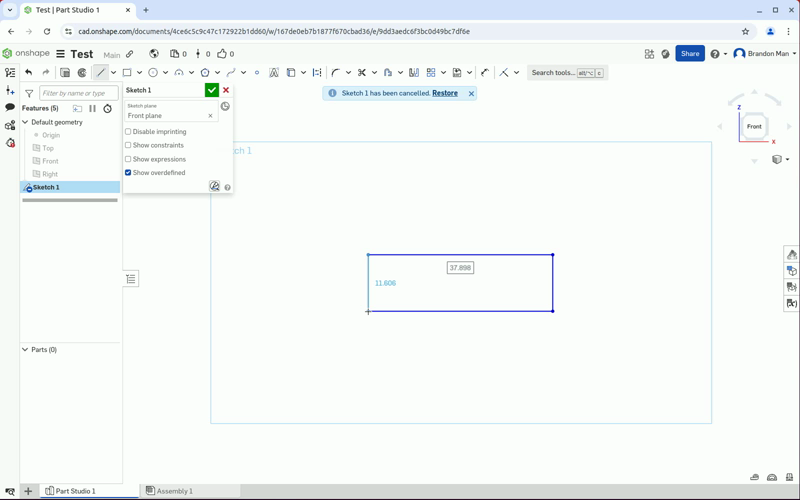
key_up(shift)
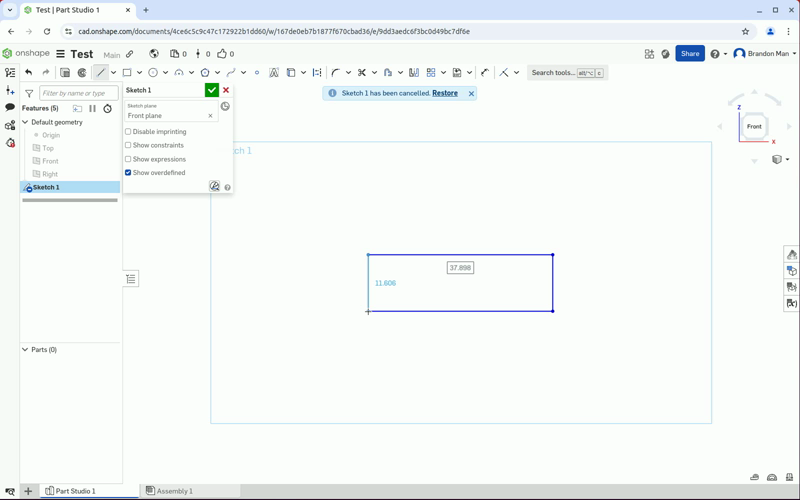
click(368, 311)
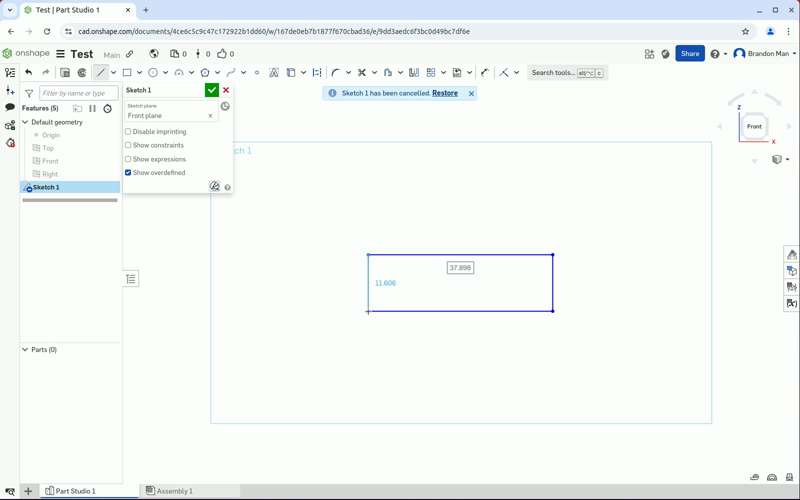
key(esc)
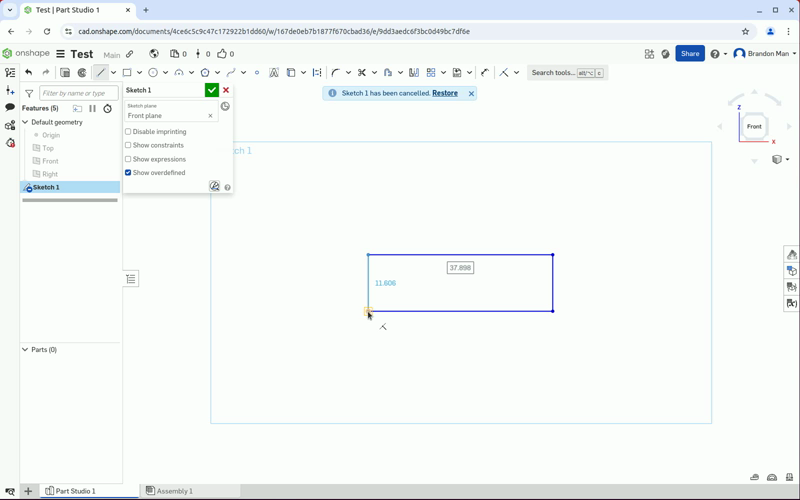
mouse_move(446, 297)
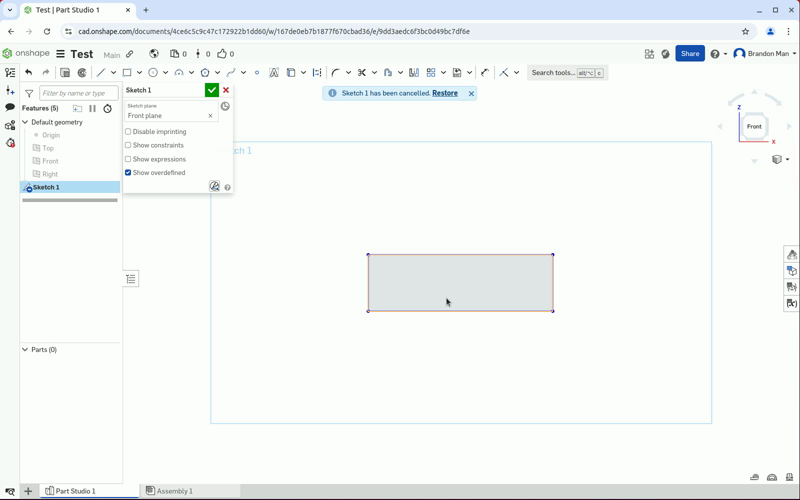
click(446, 297)
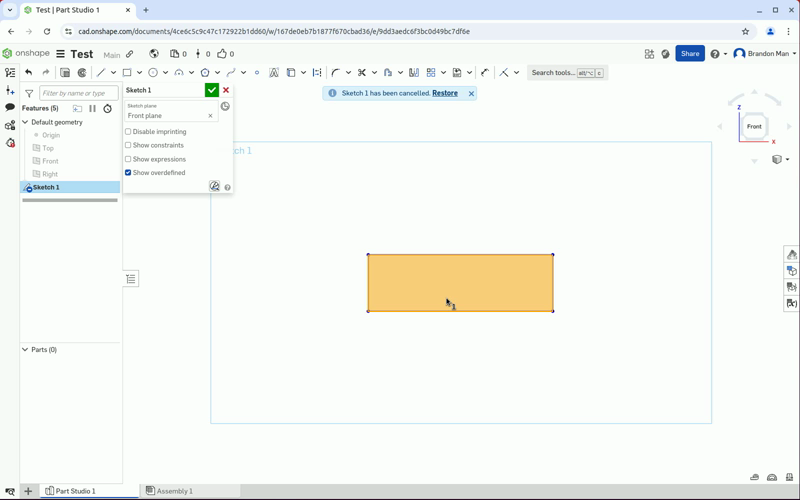
mouse_move(73, 352)
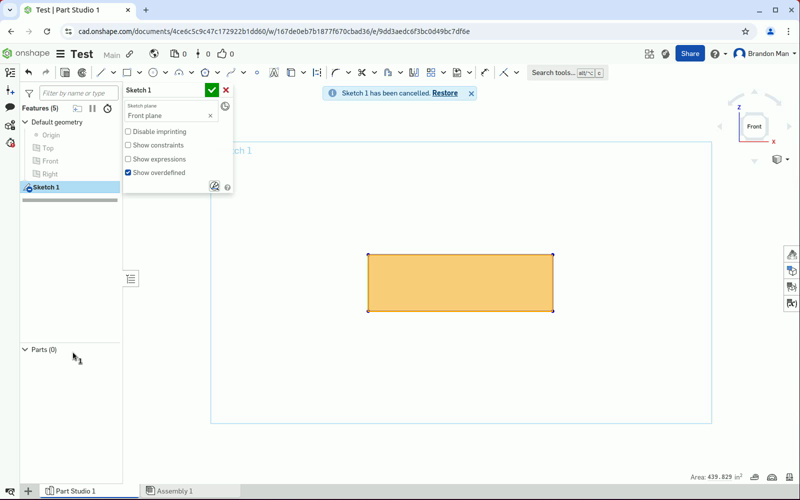
key(shift+y)
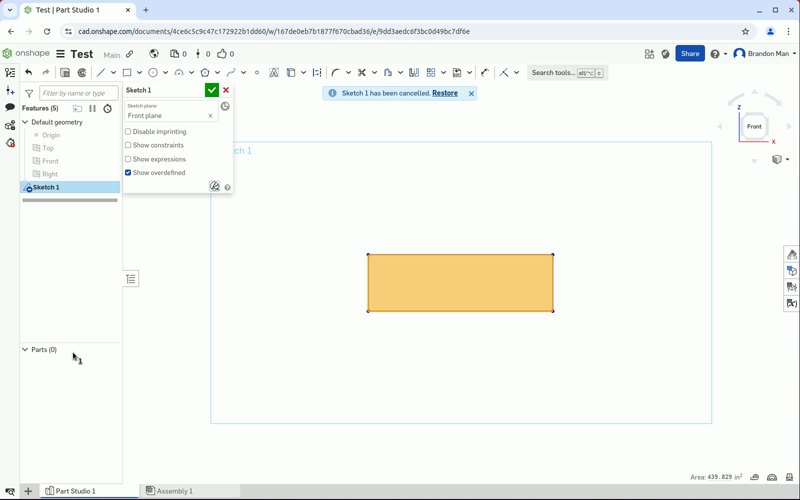
key(shift+e)
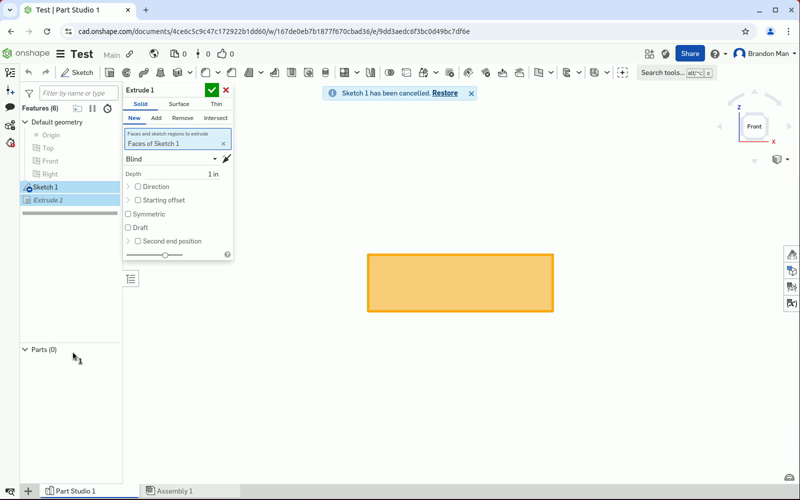
mouse_move(143, 106)
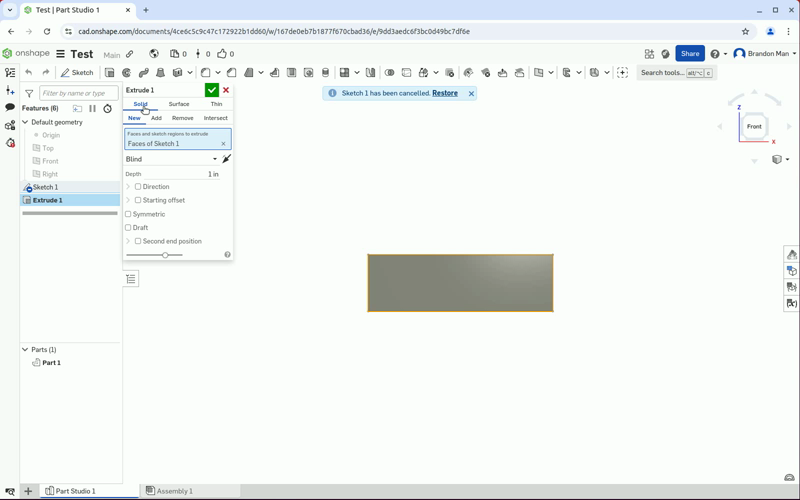
click(143, 106)
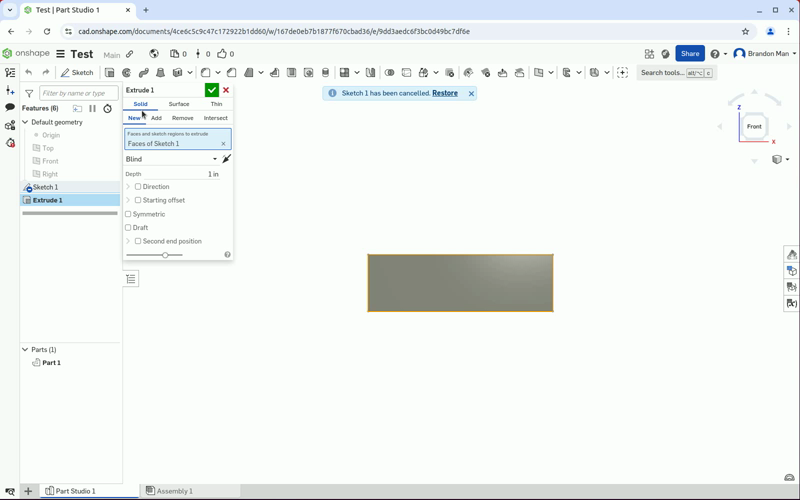
mouse_move(137, 120)
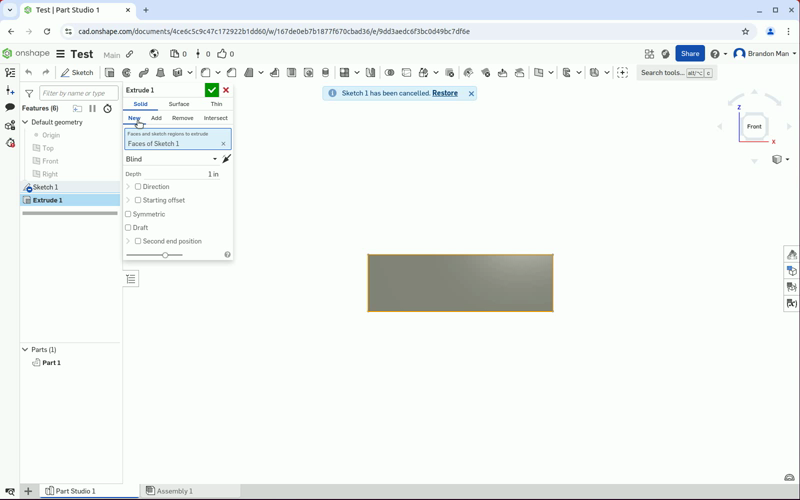
click(137, 120)
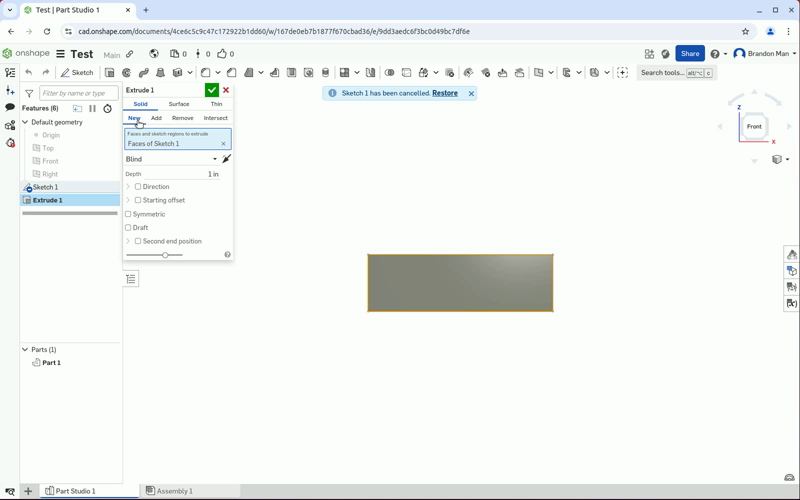
key(tab, 4)
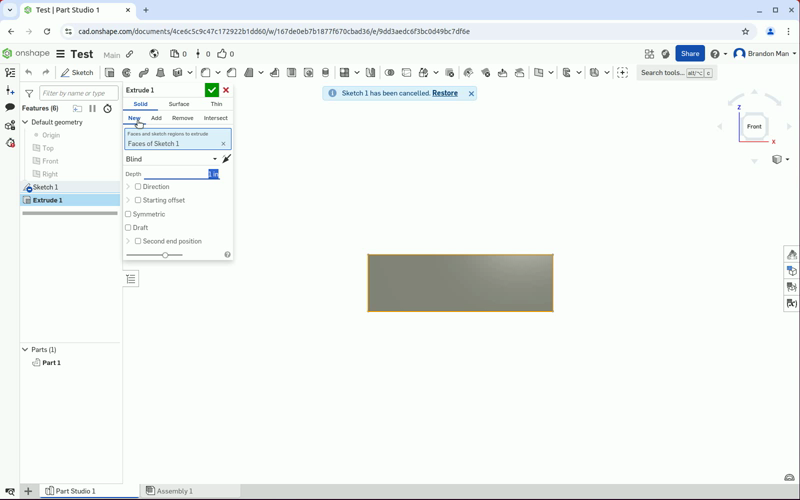
text(5.777)
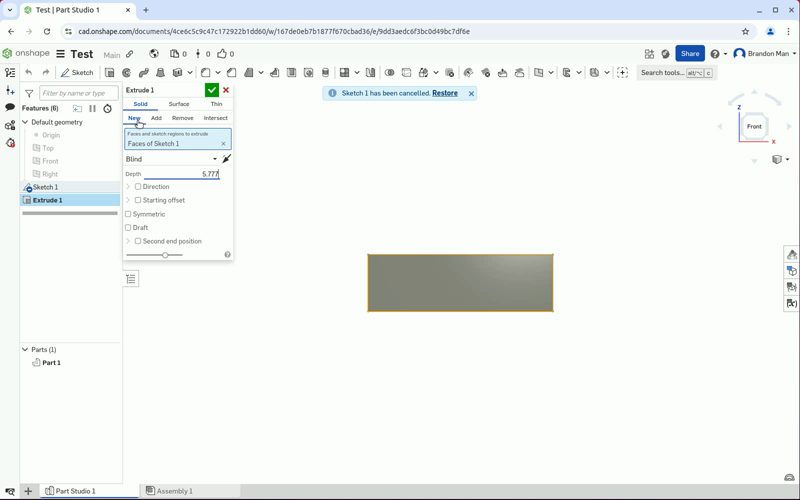
key(enter)
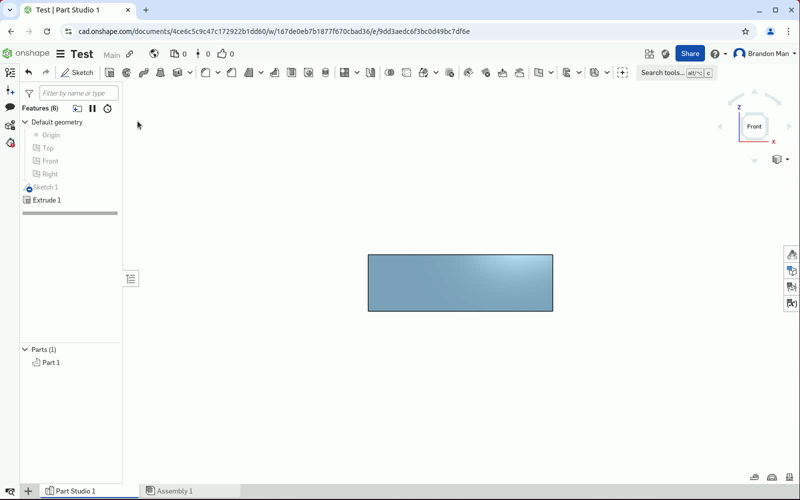
key(shift+h)
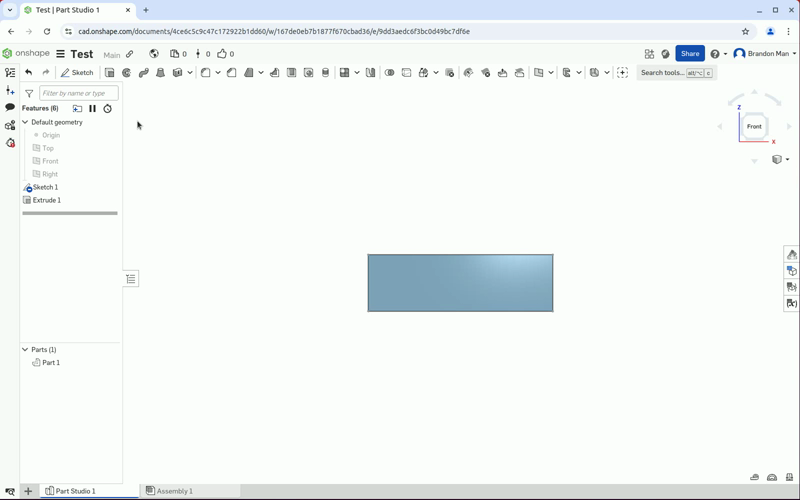
key(shift+h)
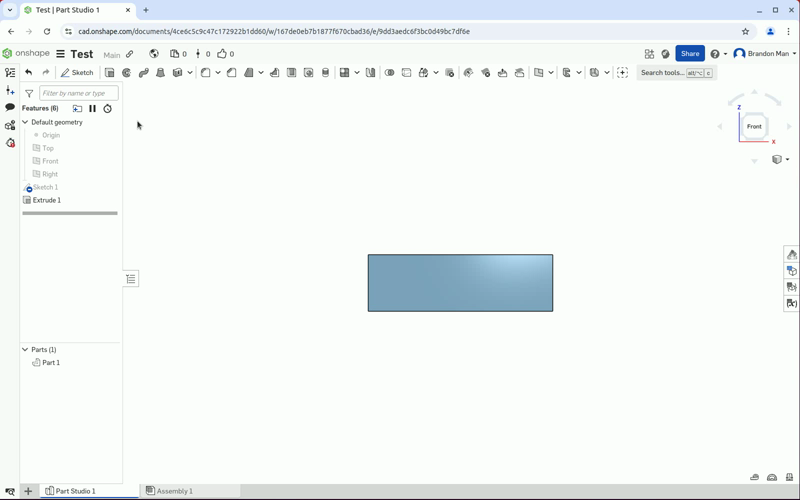
mouse_move(73, 189)
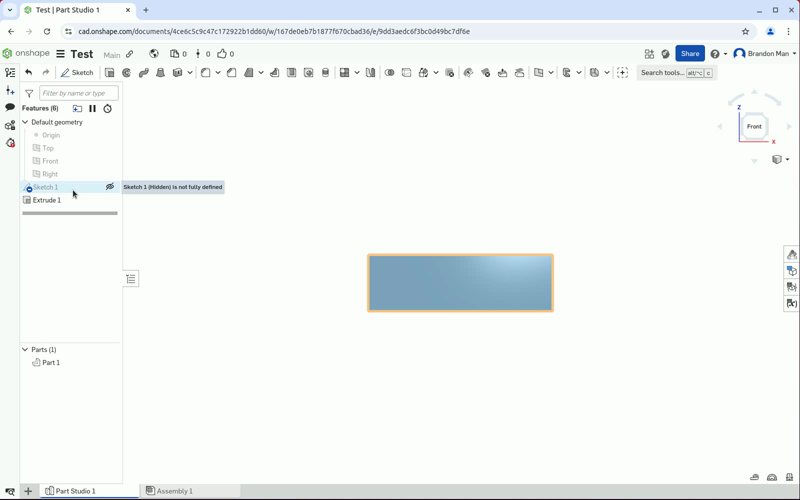
click(73, 189)
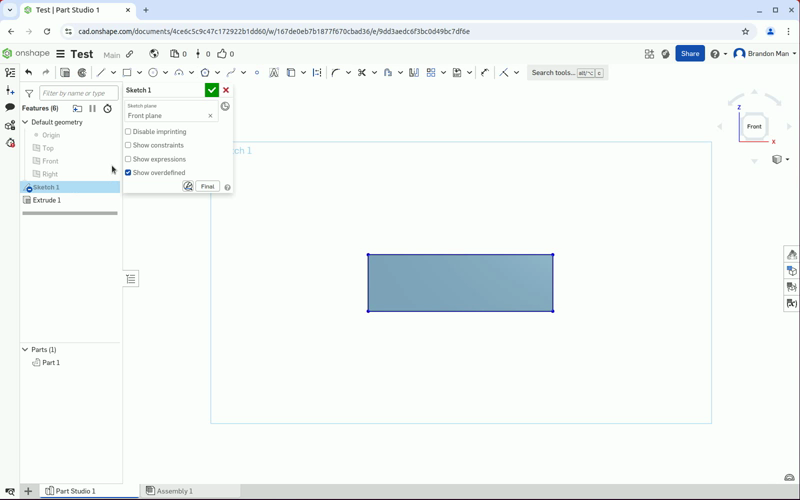
mouse_move(229, 92)
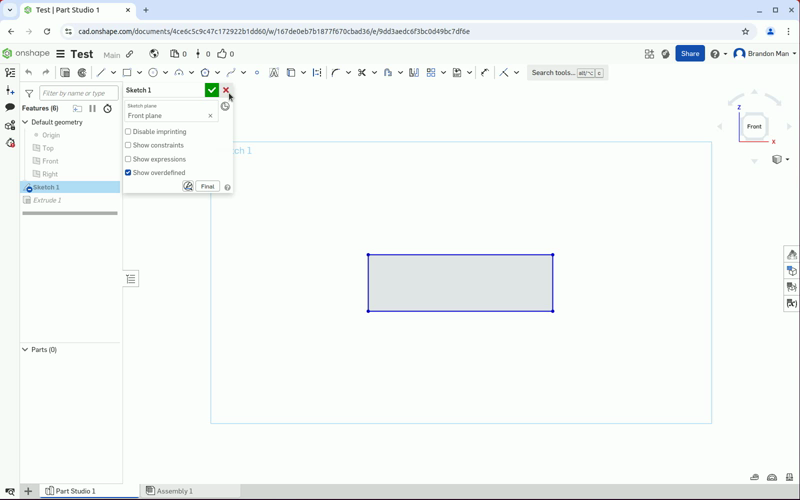
click(229, 92)
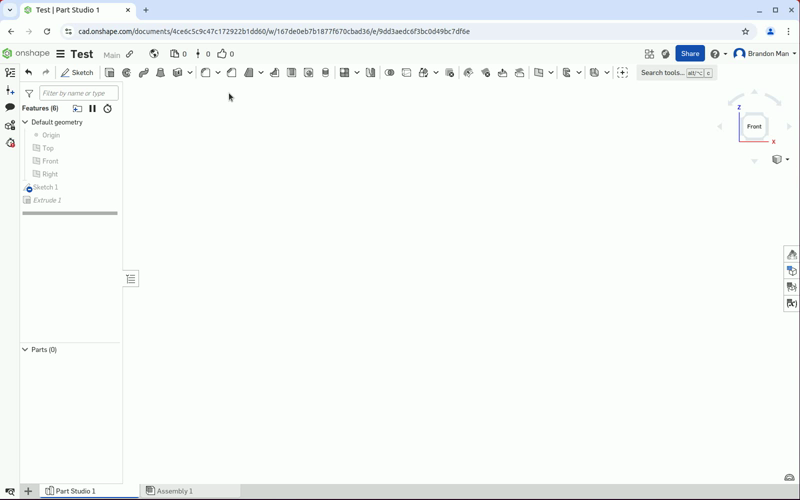
mouse_move(73, 352)
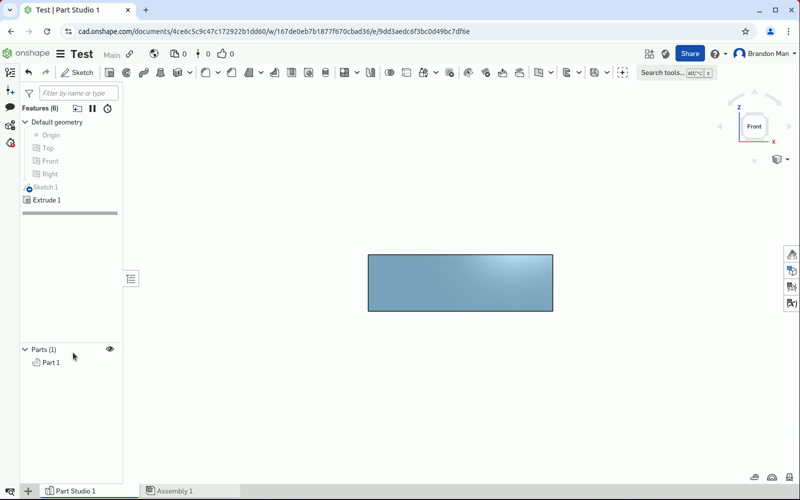
key(y)
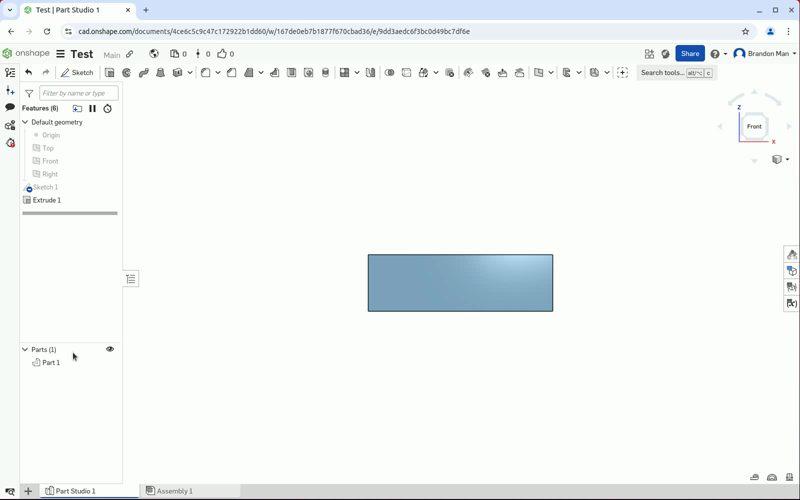
key(shift+p)
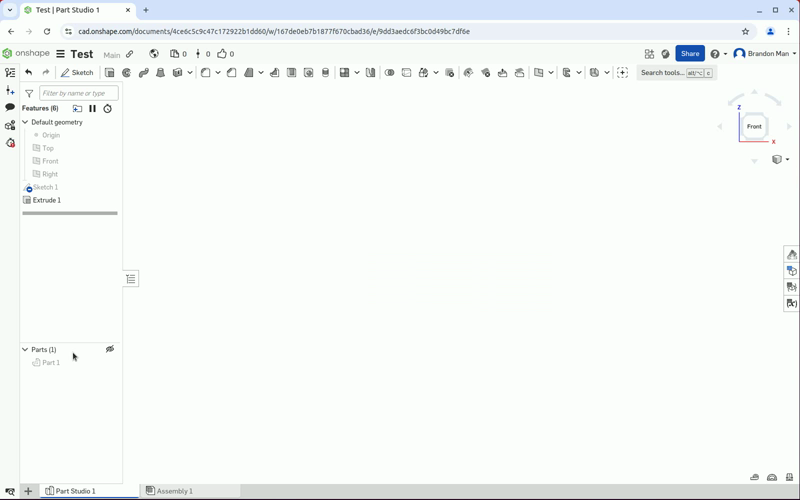
key(space)
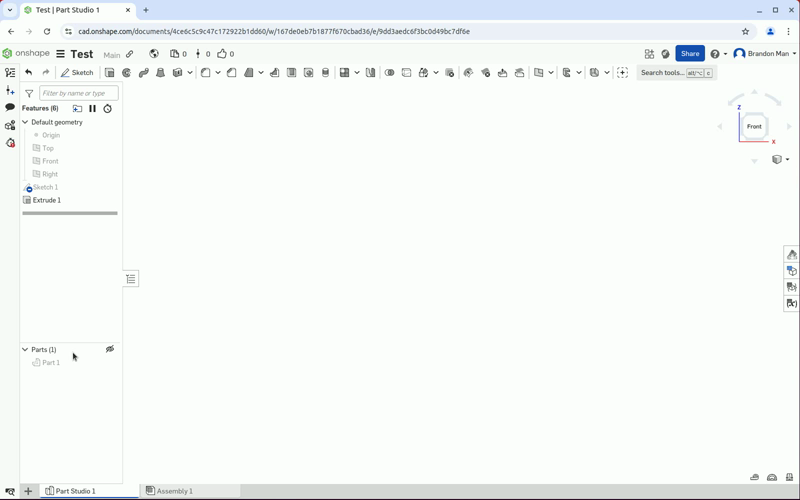
key_down(shift)
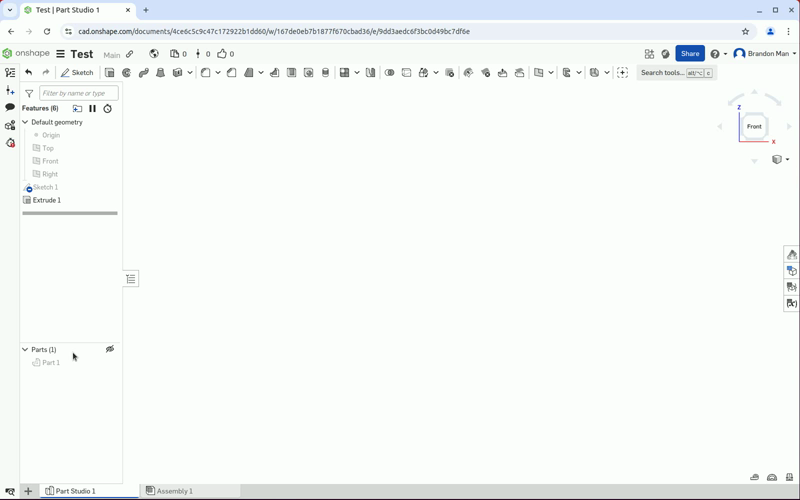
key(left)
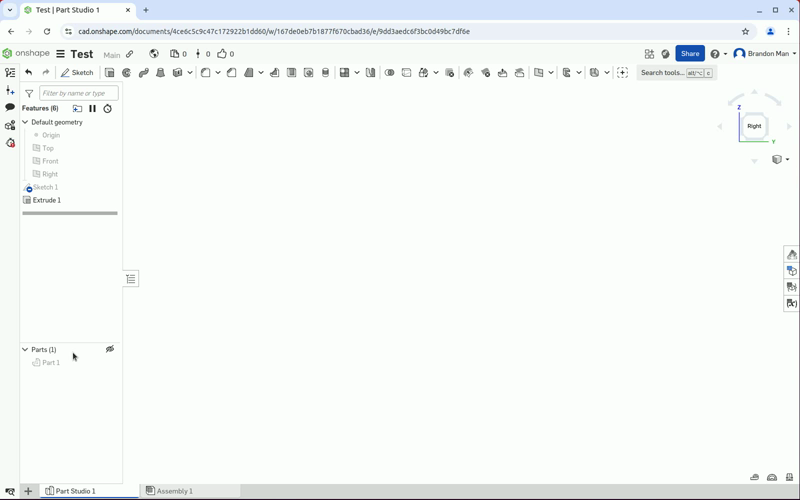
key_up(shift)
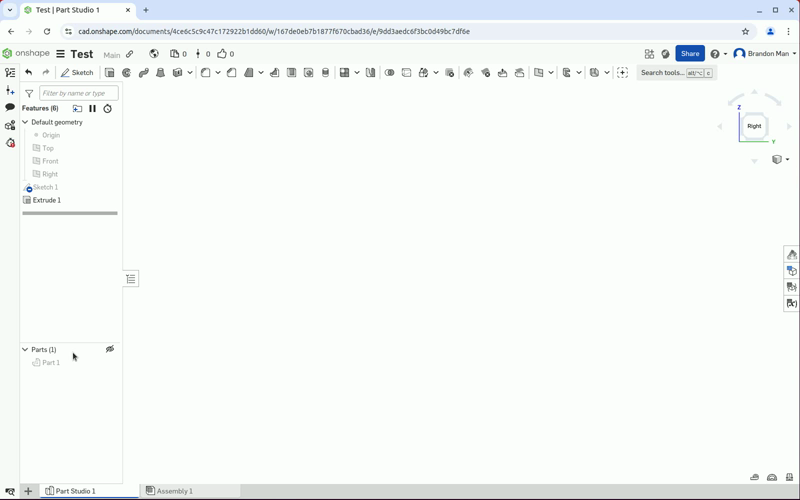
mouse_move(73, 352)
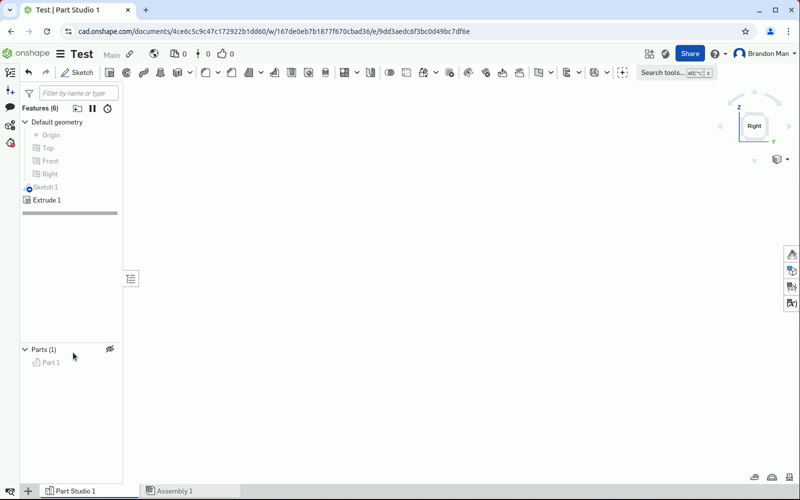
key(shift+y)
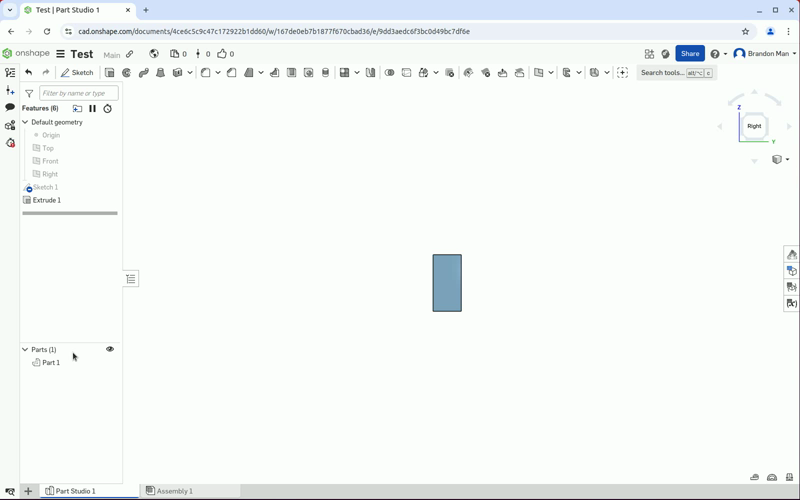
mouse_move(541, 75)
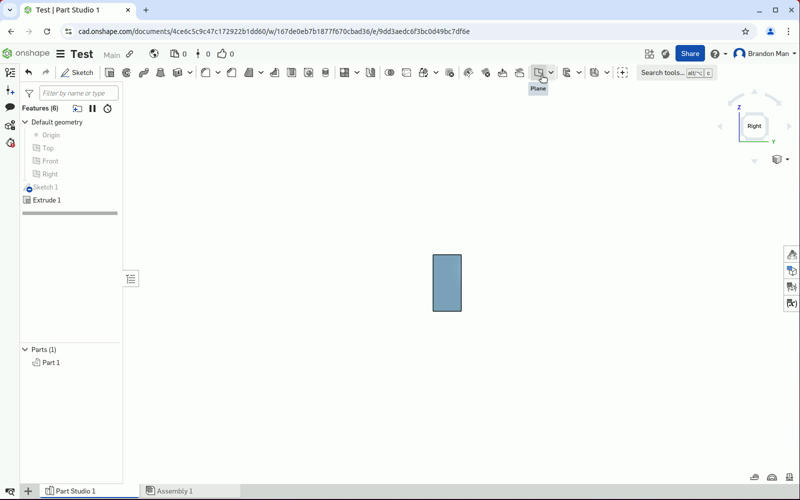
click(541, 75)
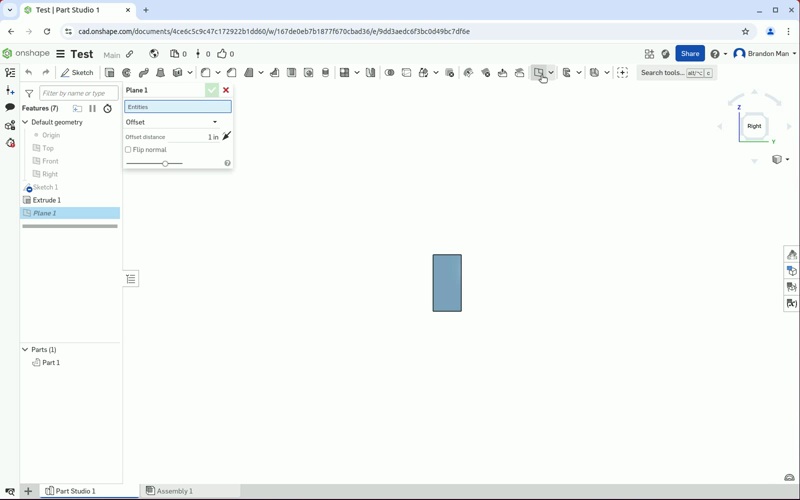
mouse_move(73, 176)
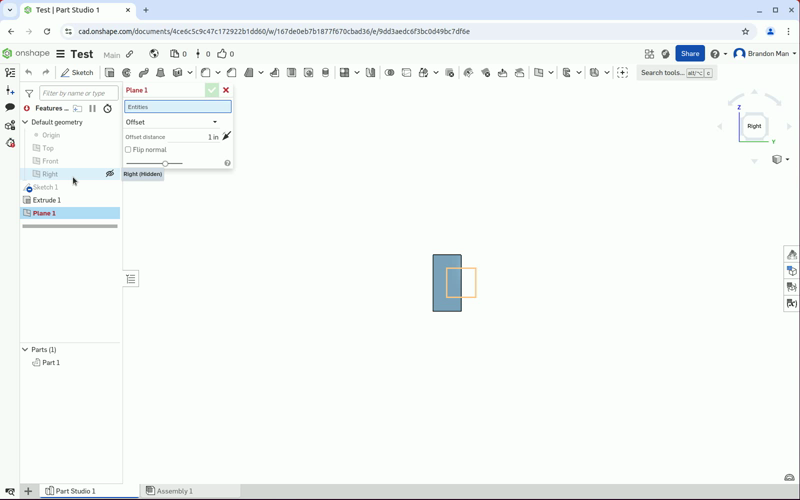
click(73, 176)
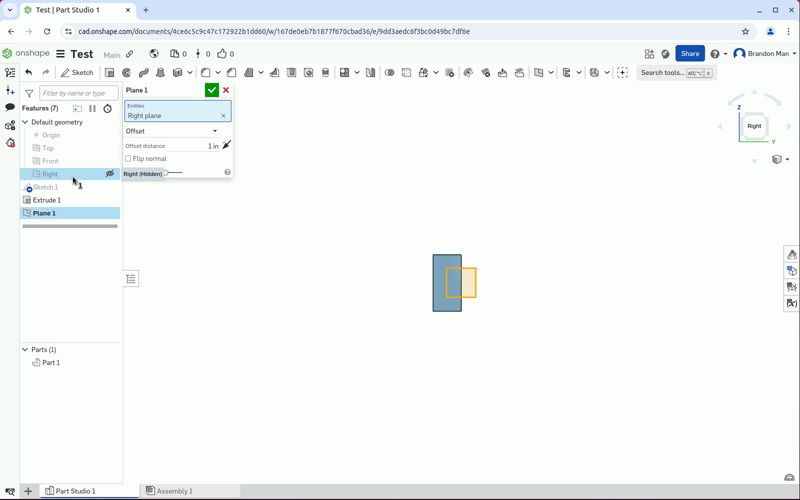
key(tab, 2)
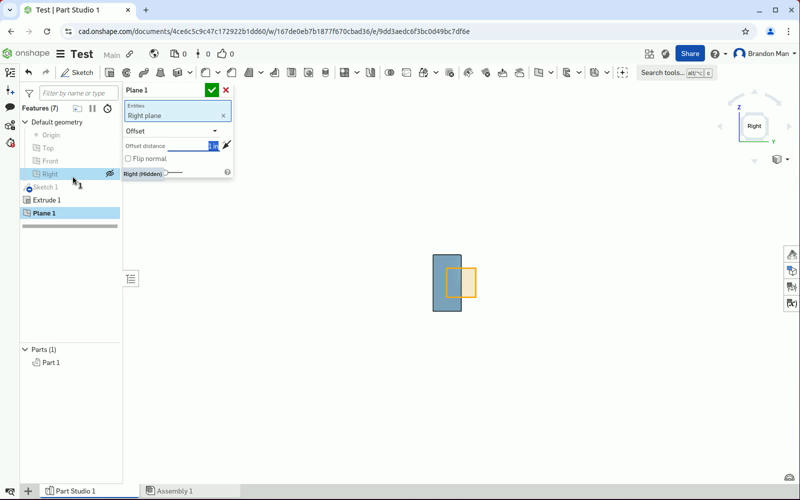
text(19.01)
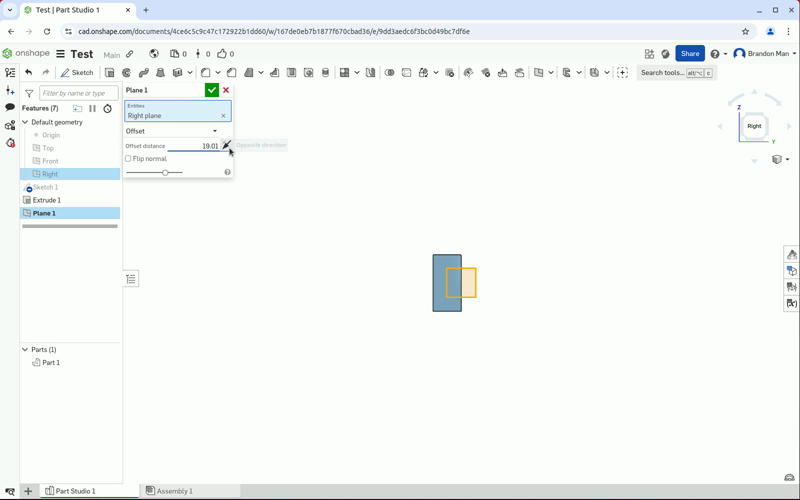
mouse_move(229, 147)
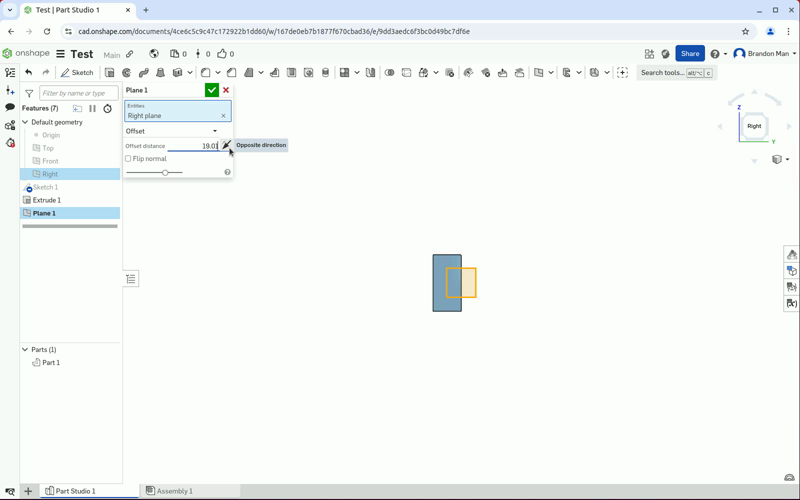
click(229, 147)
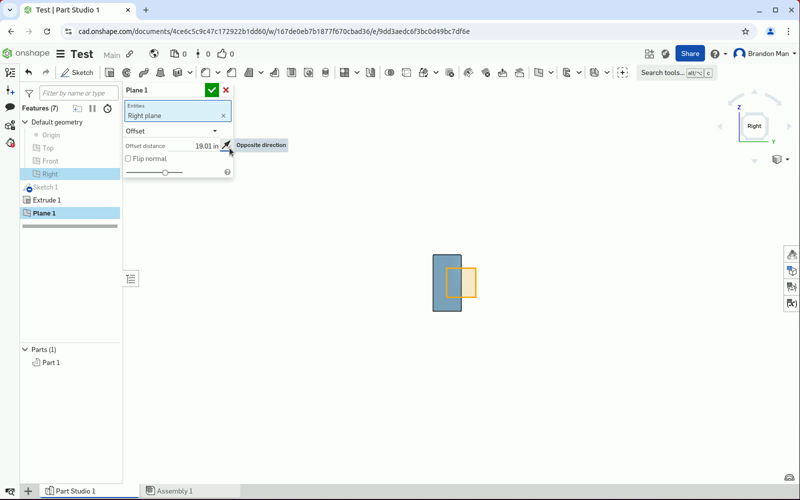
key(enter, 2)
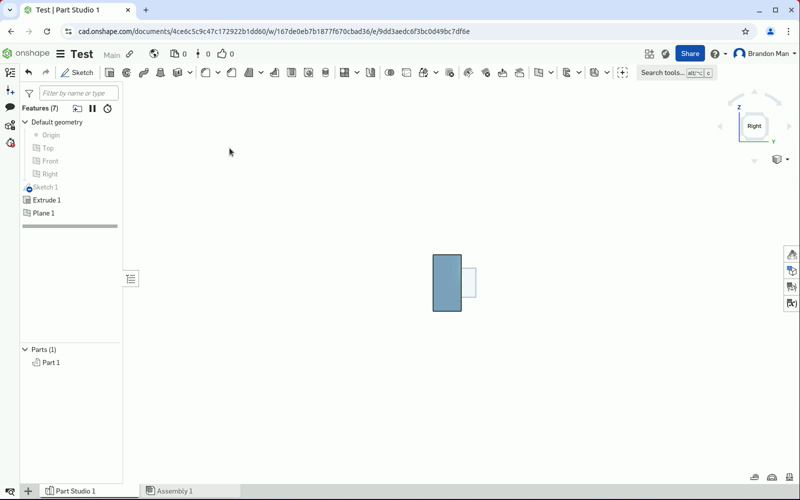
key(shift+s)
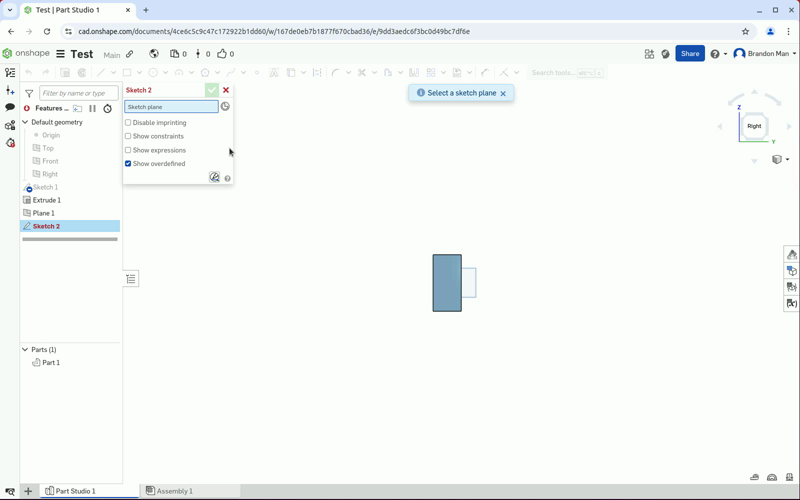
mouse_move(73, 215)
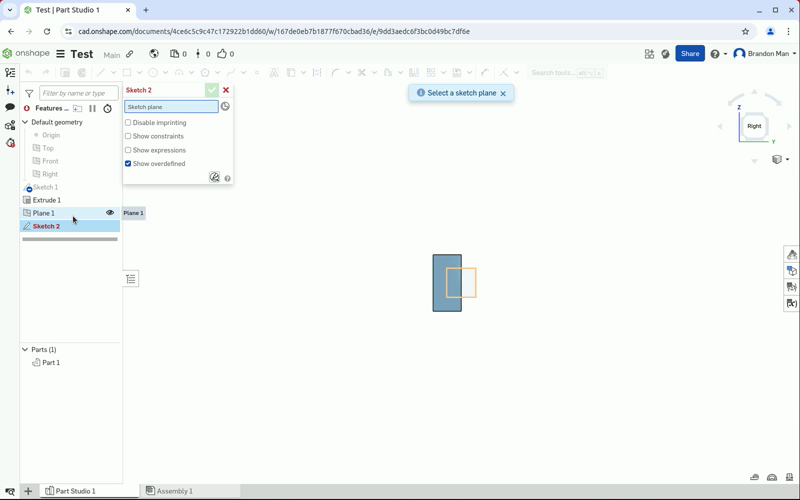
click(73, 215)
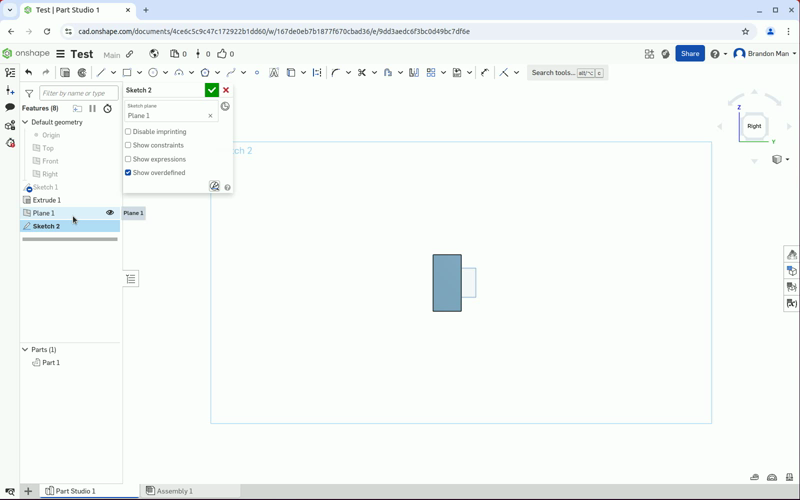
mouse_move(73, 352)
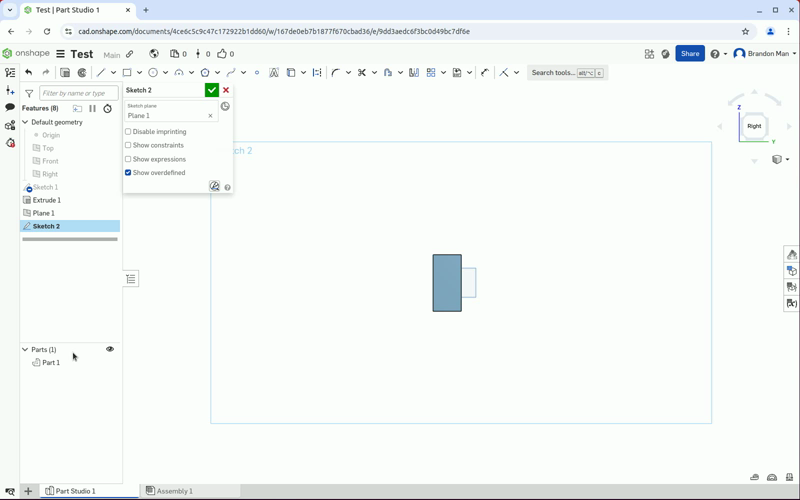
key(y)
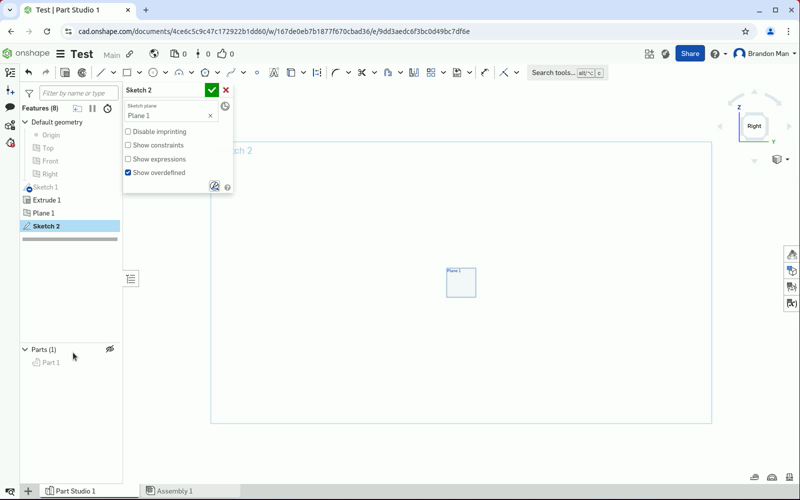
key(c)
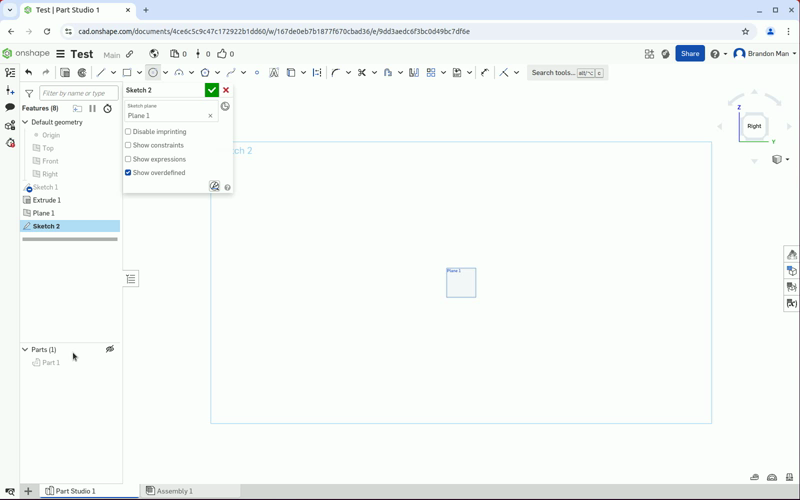
key_down(shift)
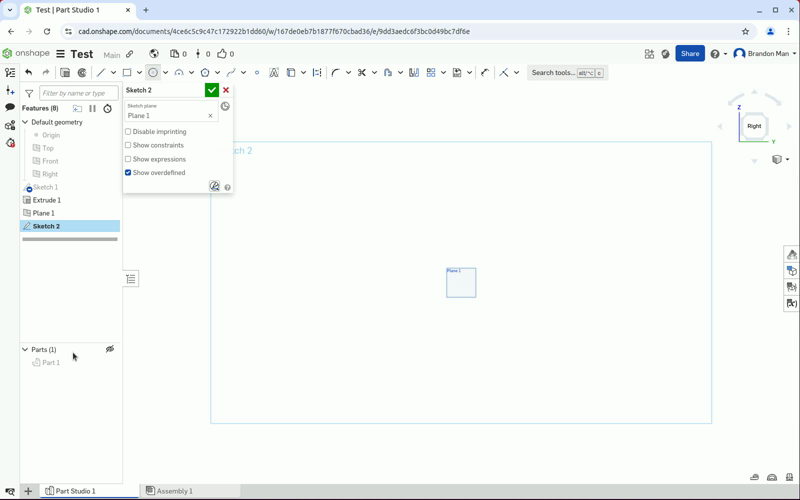
mouse_move(443, 282)
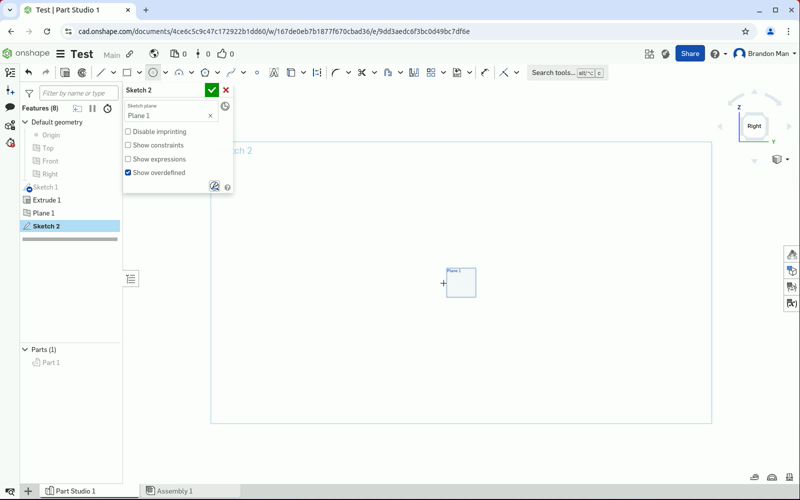
click(443, 282)
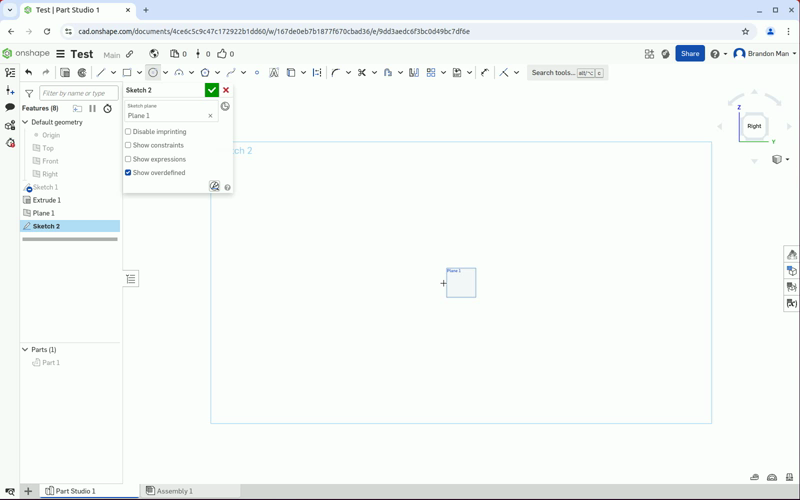
key_up(shift)
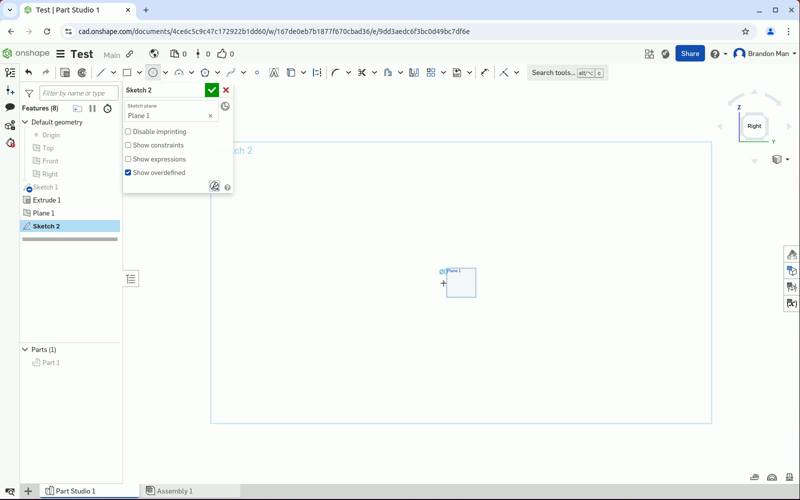
mouse_move(446, 282)
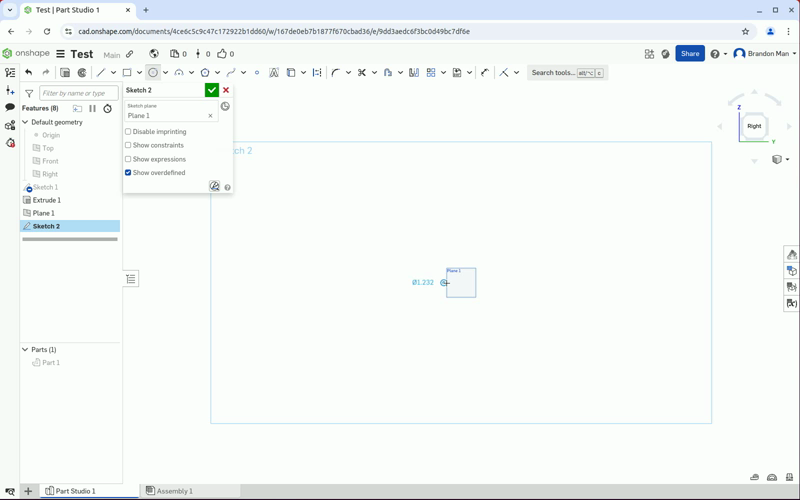
click(446, 282)
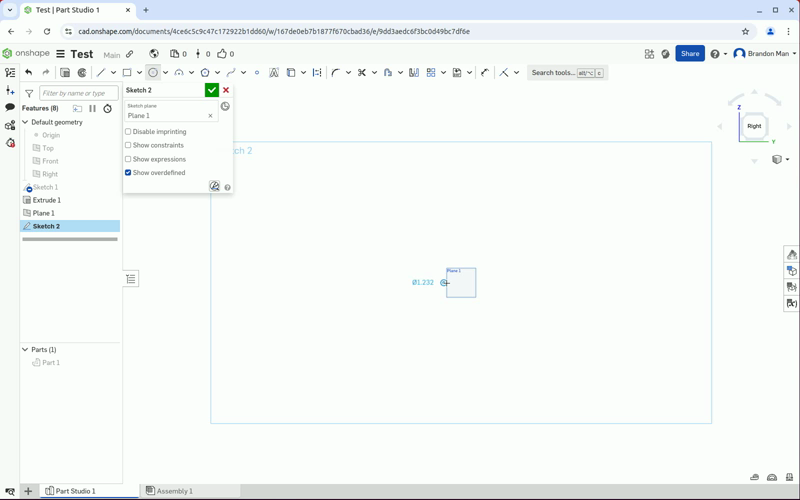
key(esc)
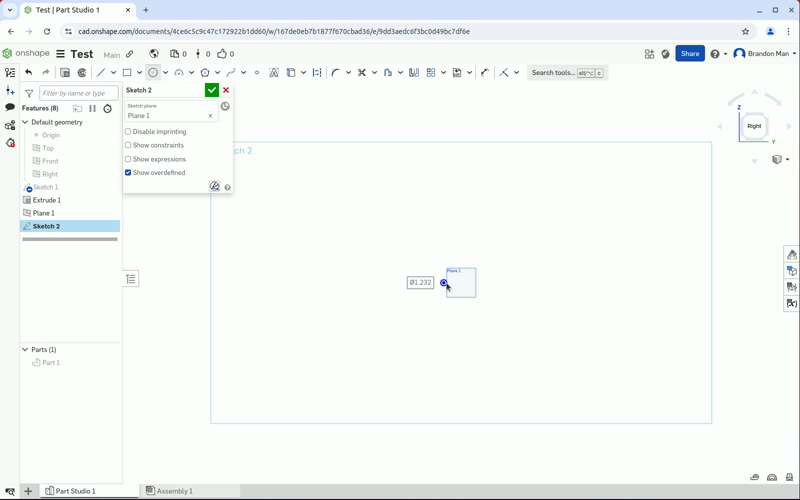
mouse_move(443, 283)
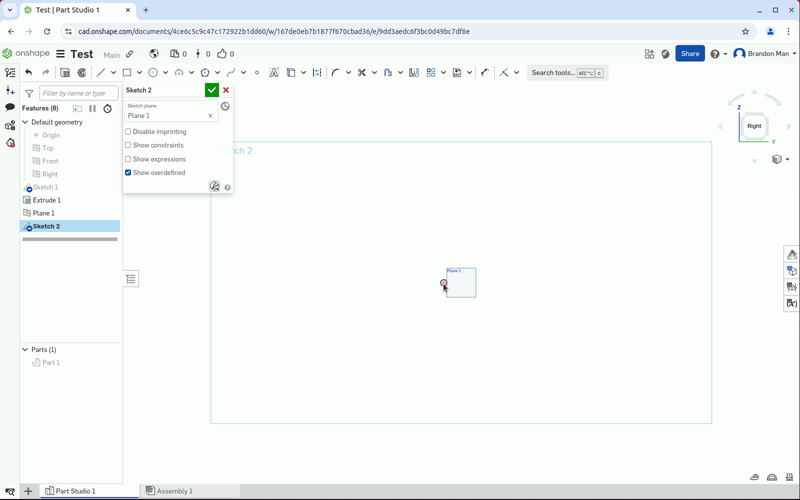
scroll(6)
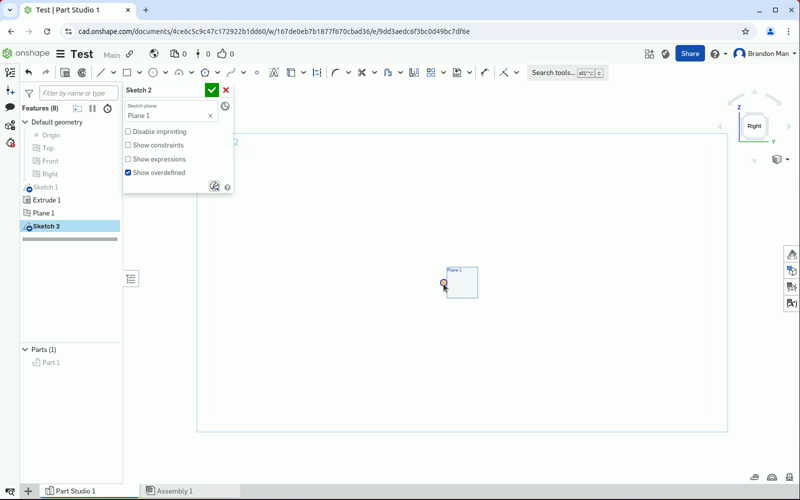
scroll(6)
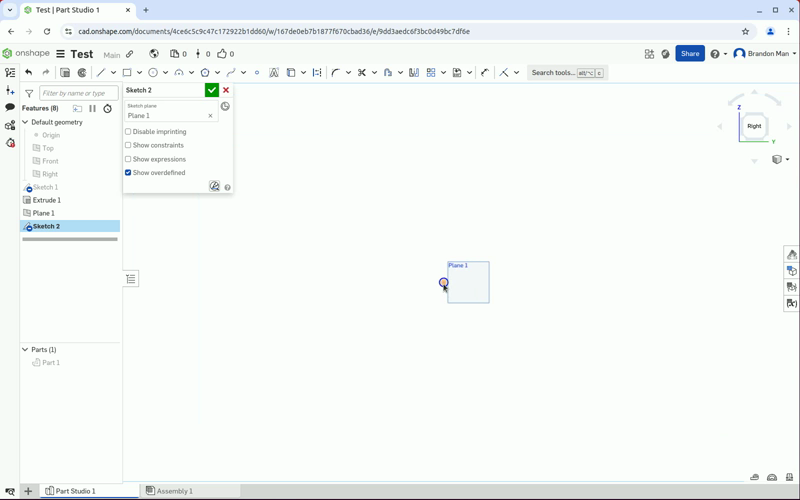
scroll(6)
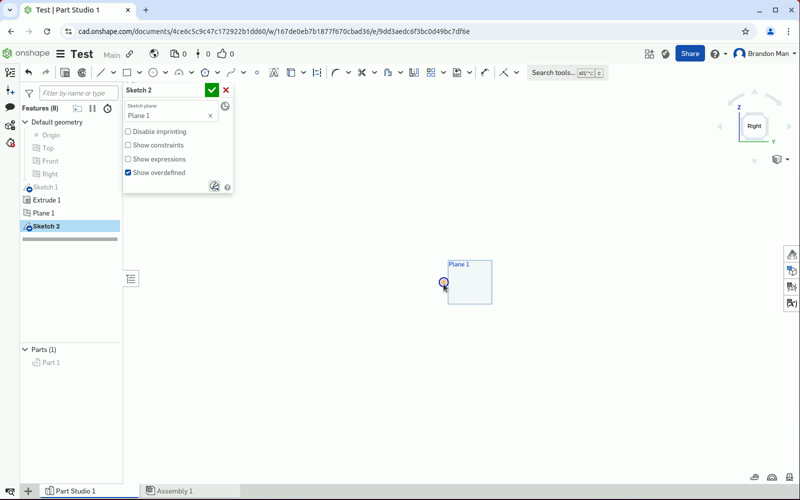
scroll(6)
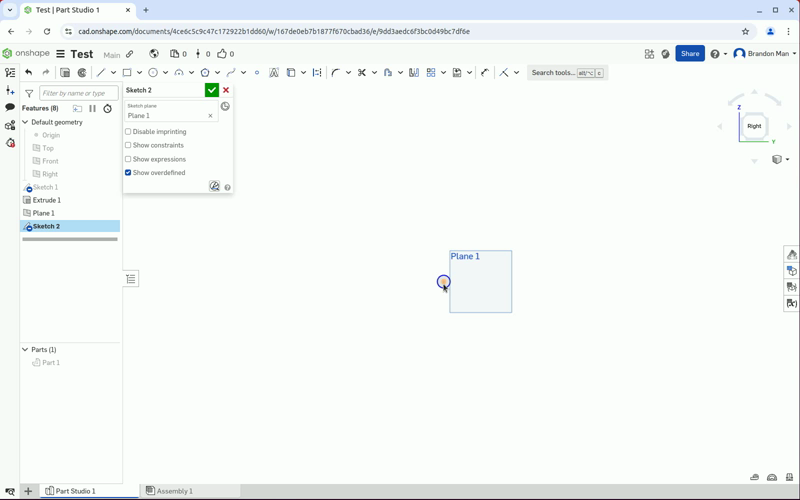
scroll(6)
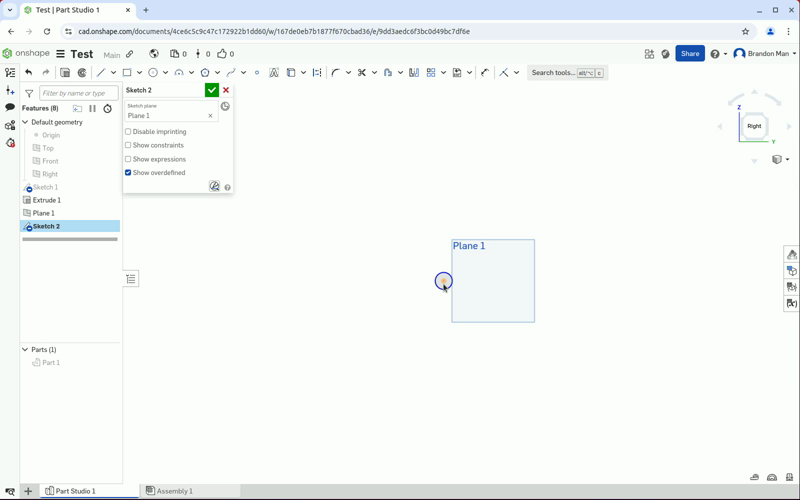
scroll(6)
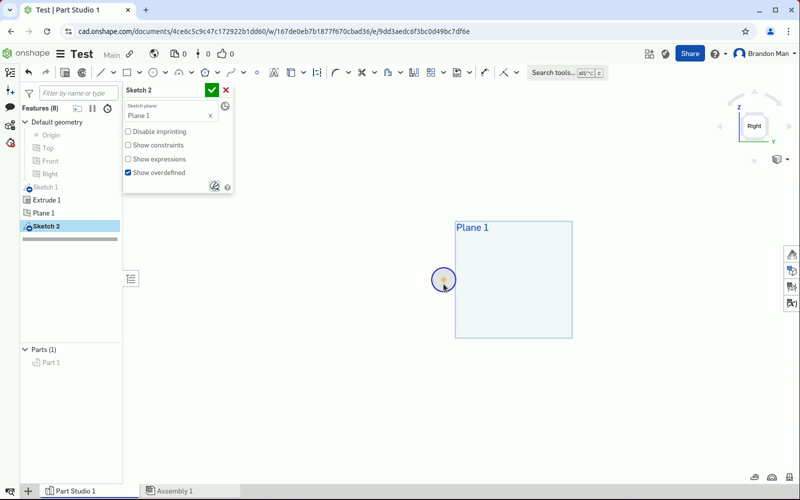
scroll(6)
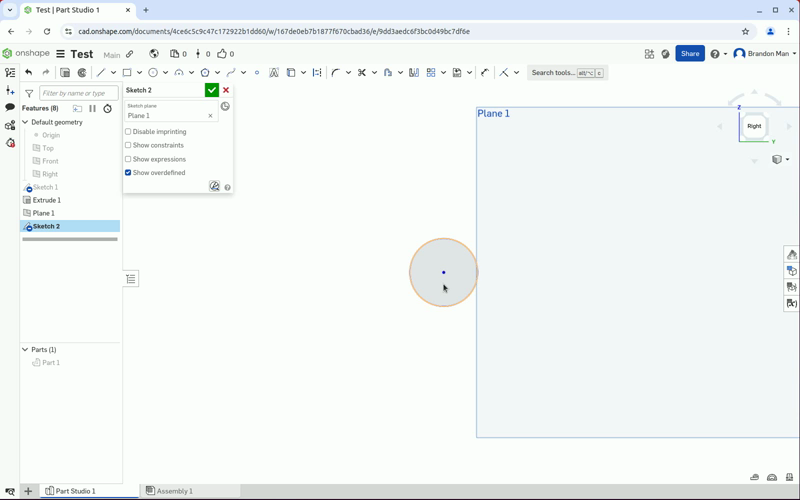
click(443, 283)
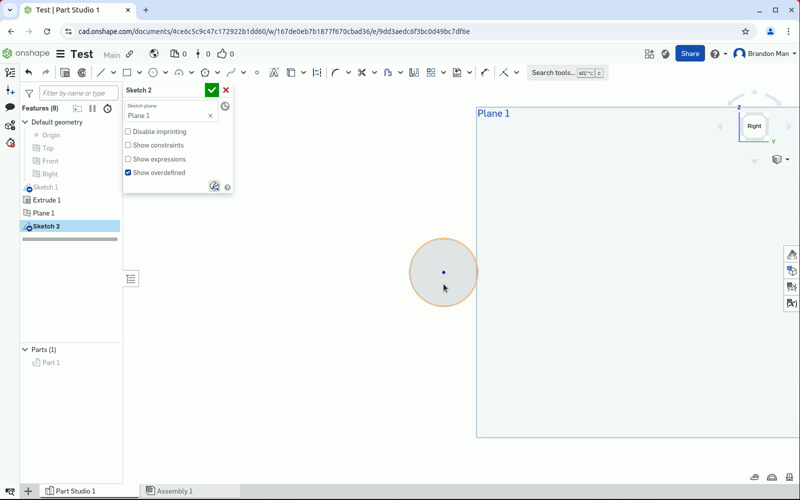
scroll(-6)
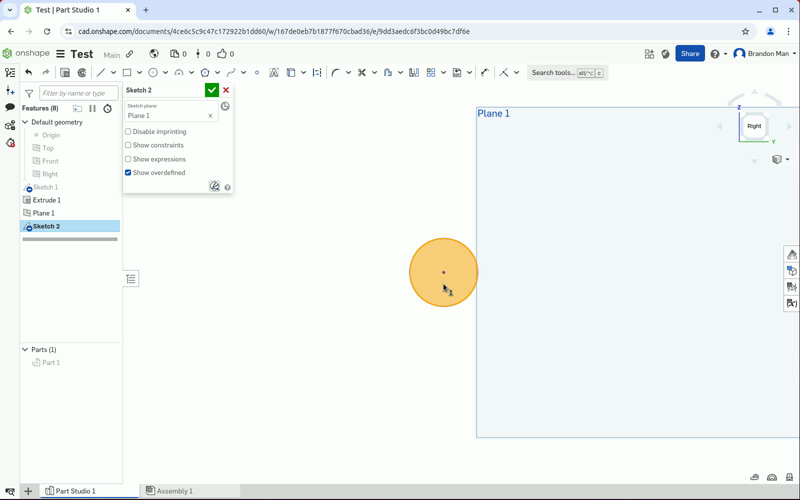
scroll(-6)
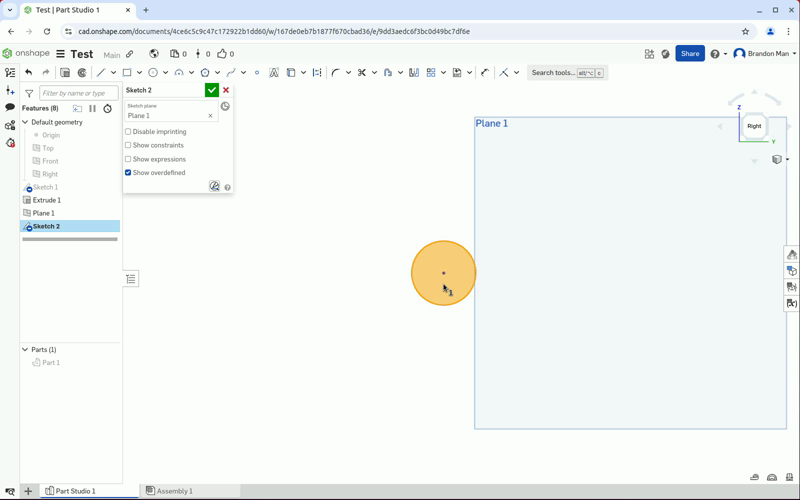
scroll(-6)
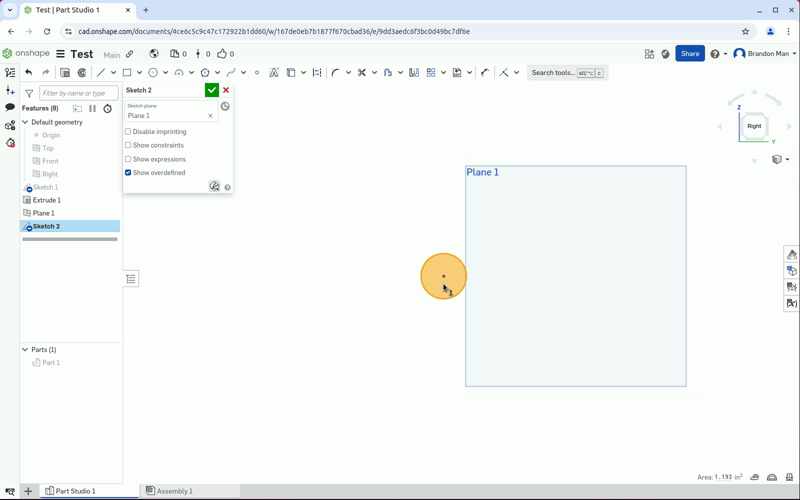
scroll(-6)
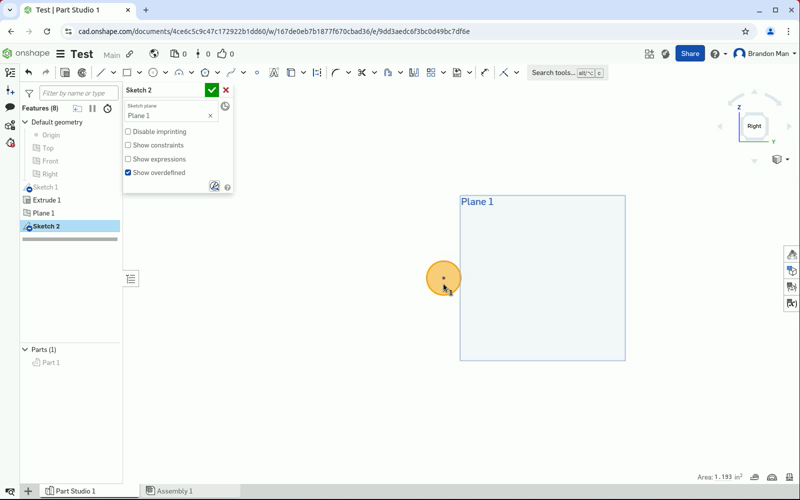
scroll(-6)
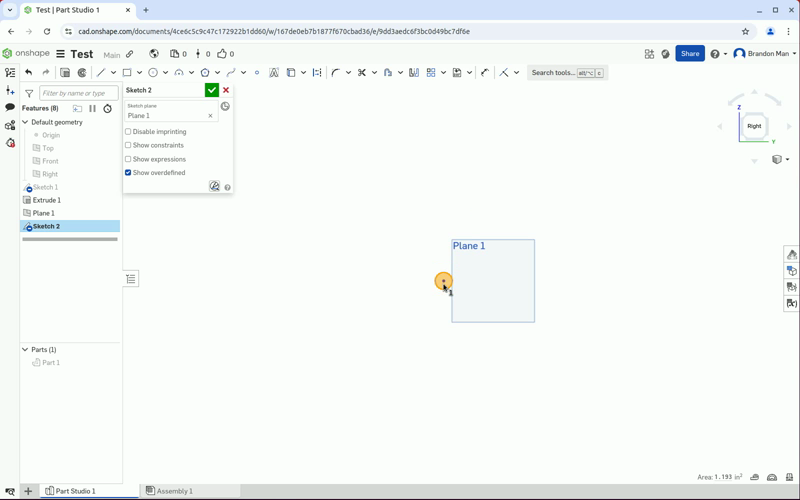
scroll(-6)
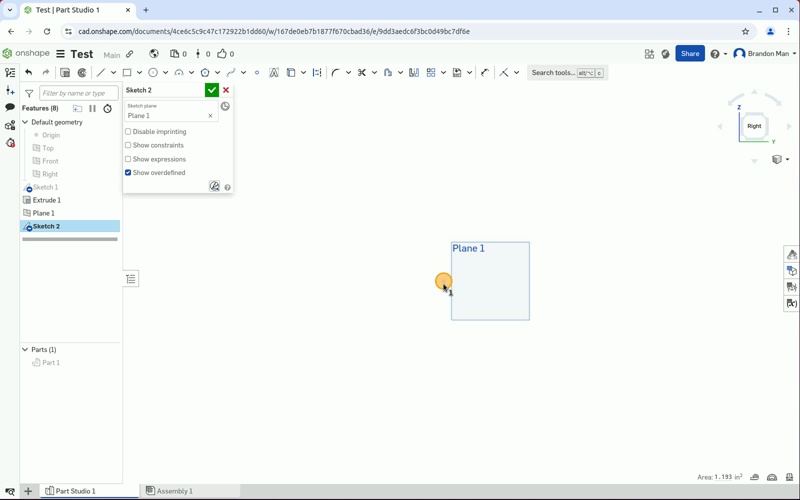
scroll(-6)
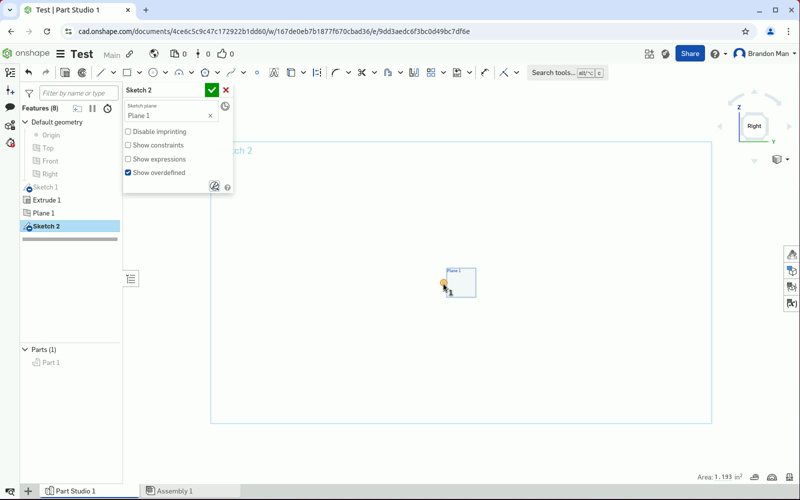
mouse_move(73, 352)
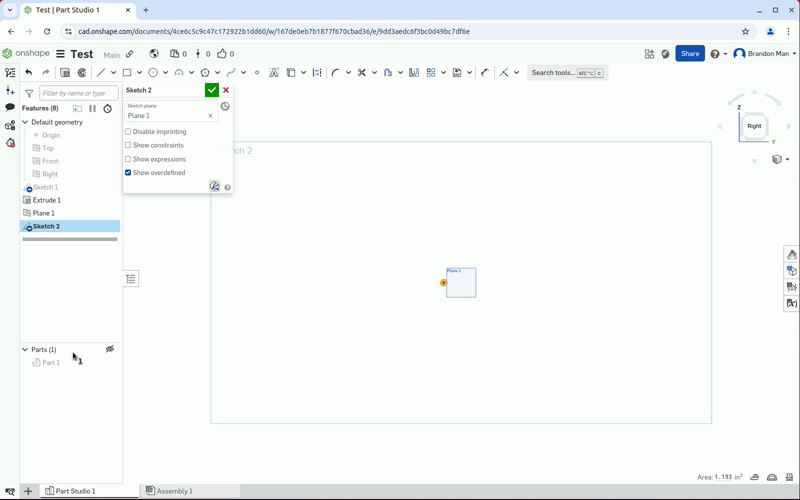
key(shift+y)
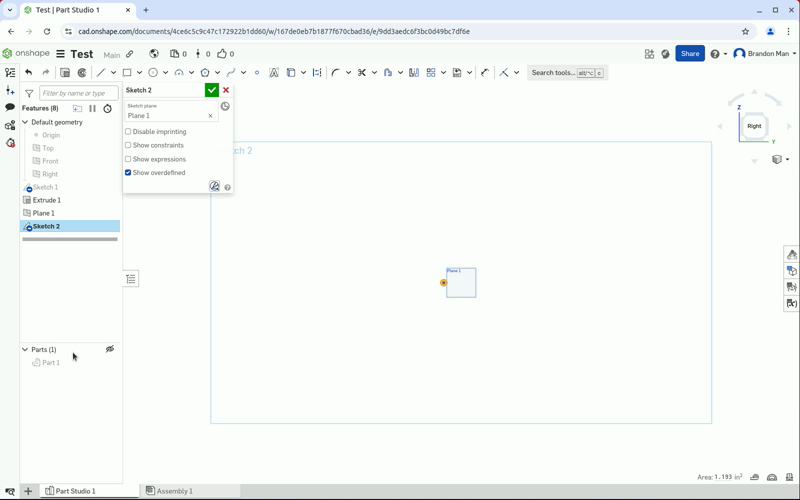
key(shift+e)
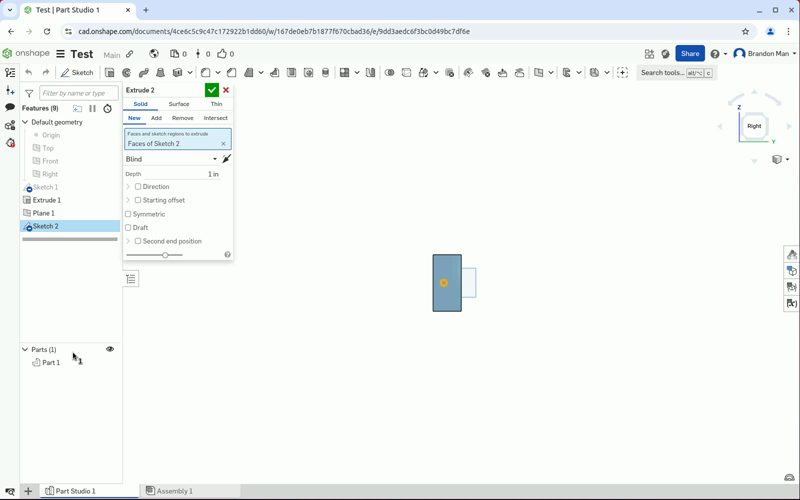
mouse_move(143, 106)
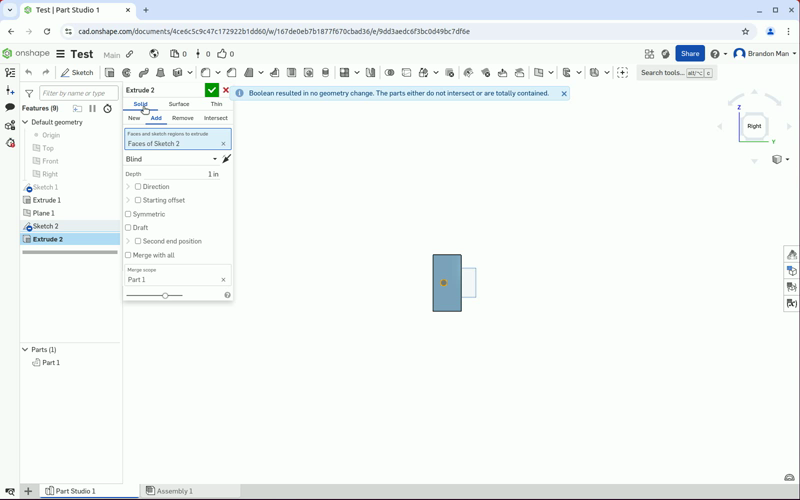
click(143, 106)
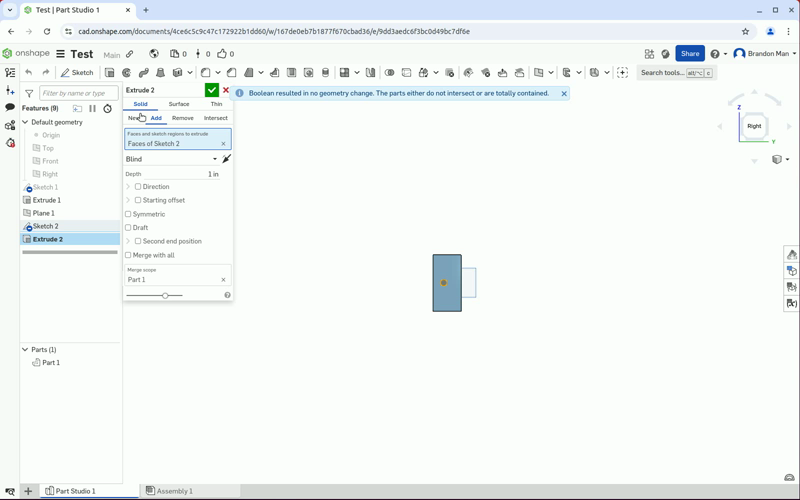
mouse_move(137, 120)
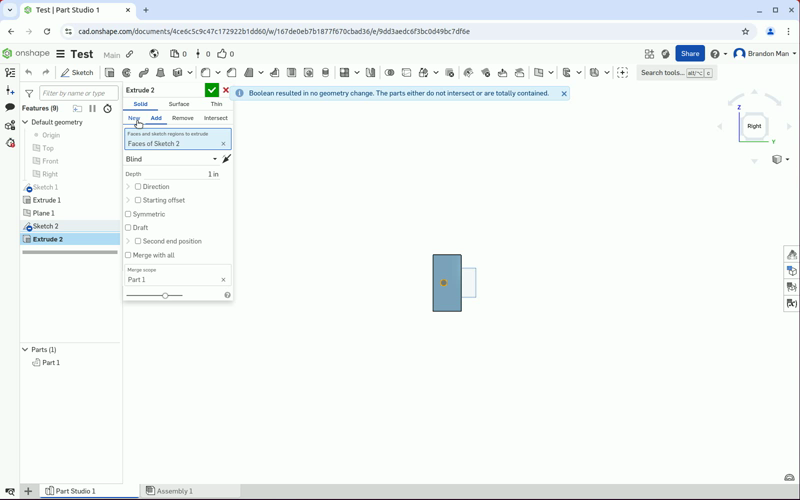
click(137, 120)
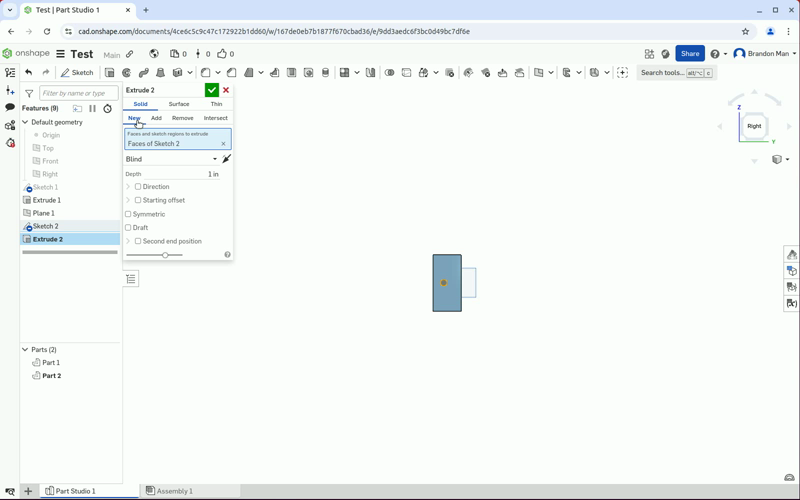
key(tab, 4)
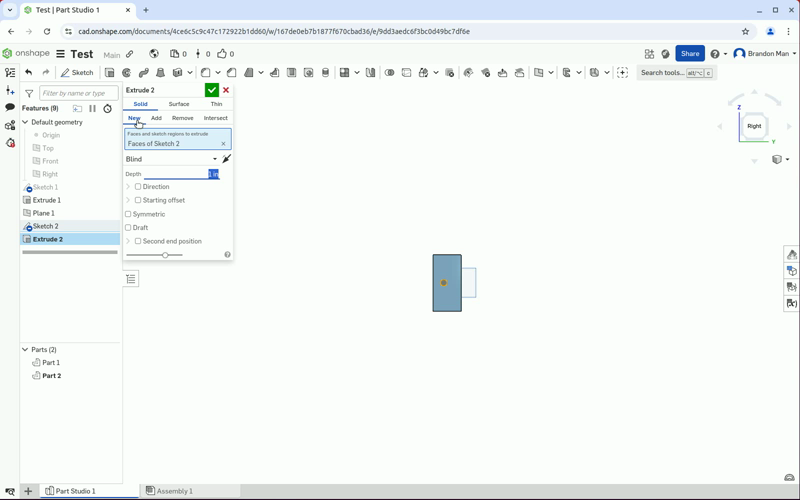
text(4.092)
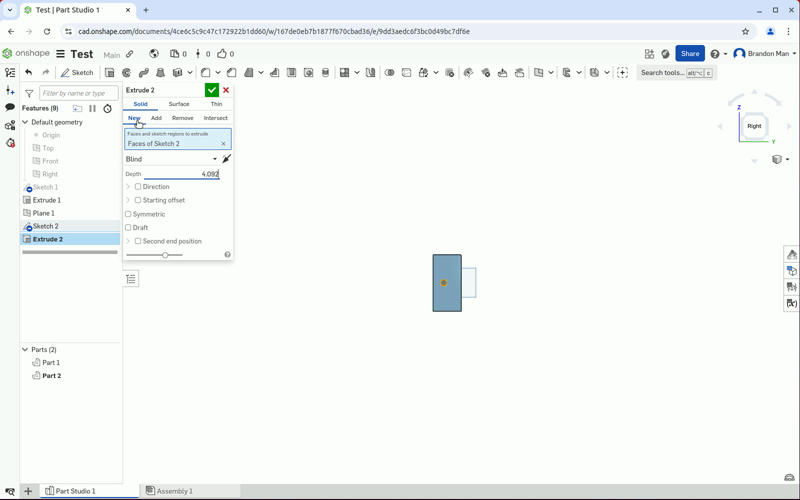
key(enter)
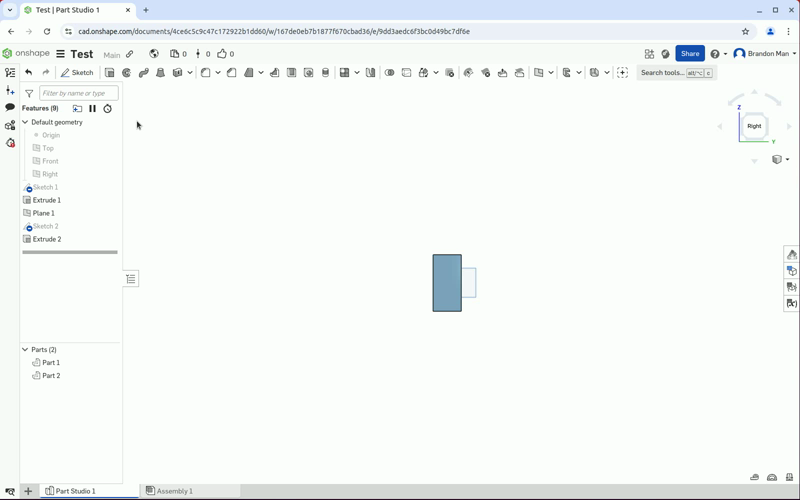
key(shift+h)
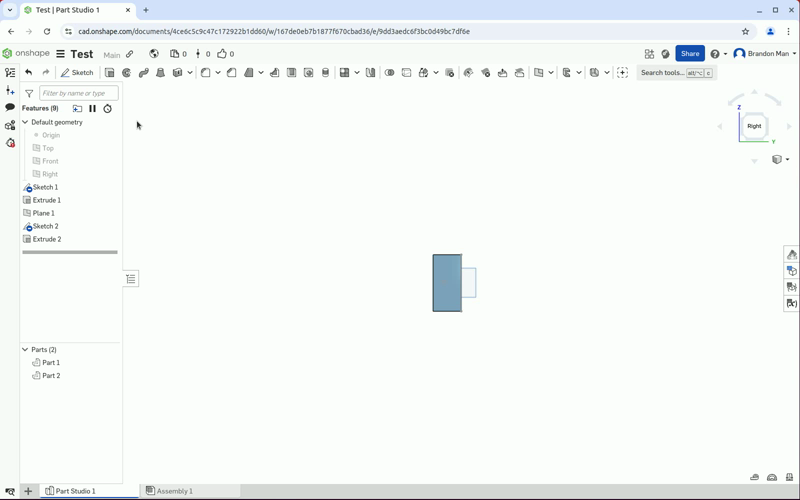
key(shift+h)
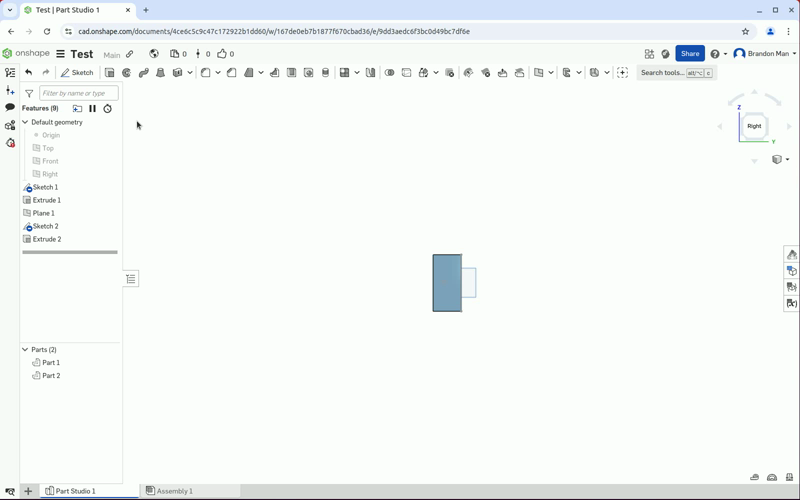
key(shift+7)
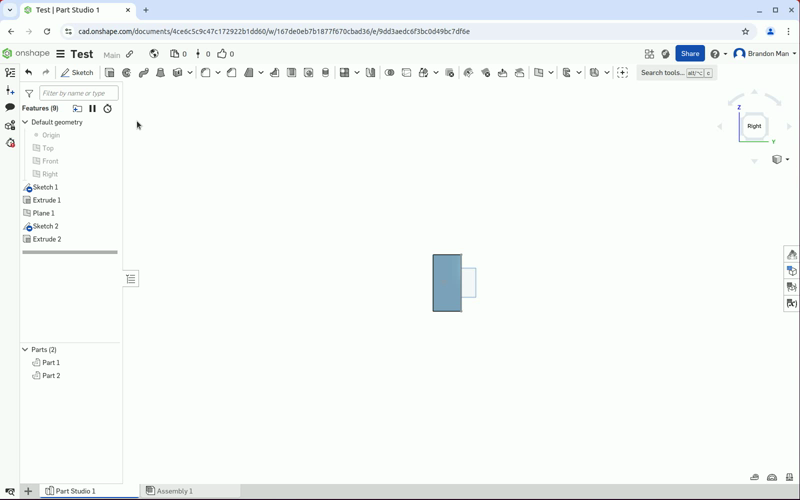
key(right, 2)
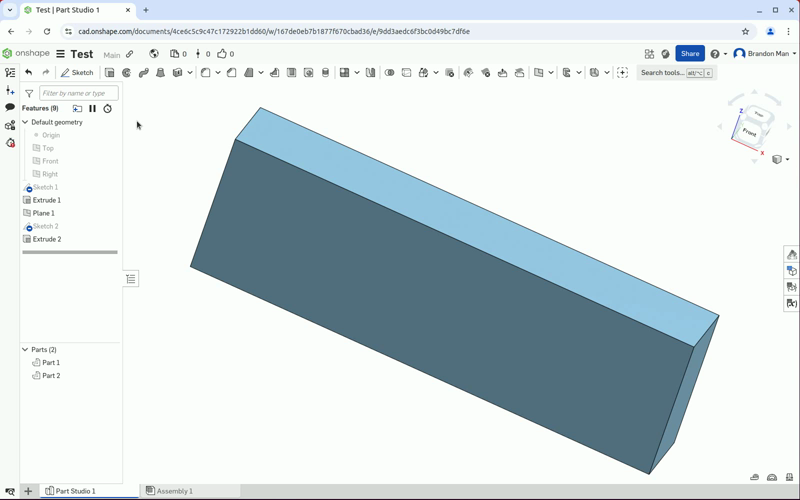
key(down, 2)
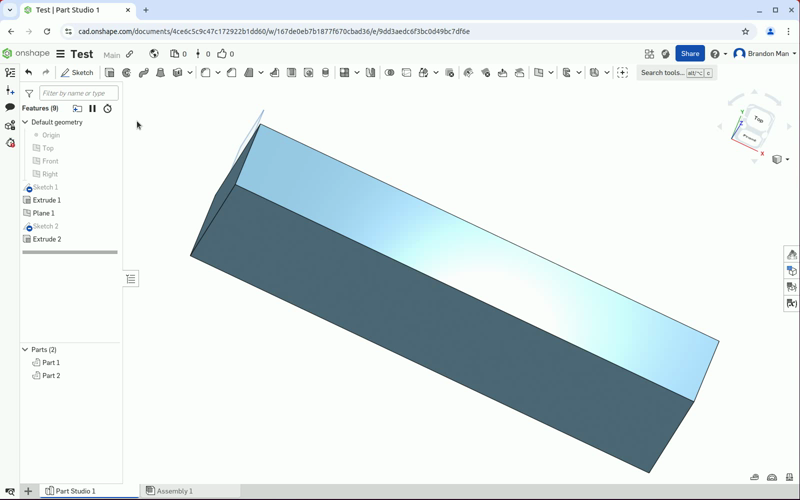
key(up, 2)
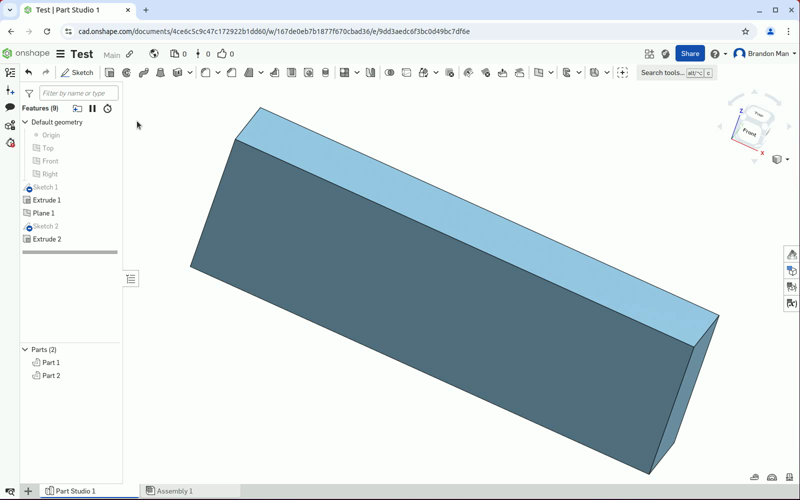
key(left, 2)
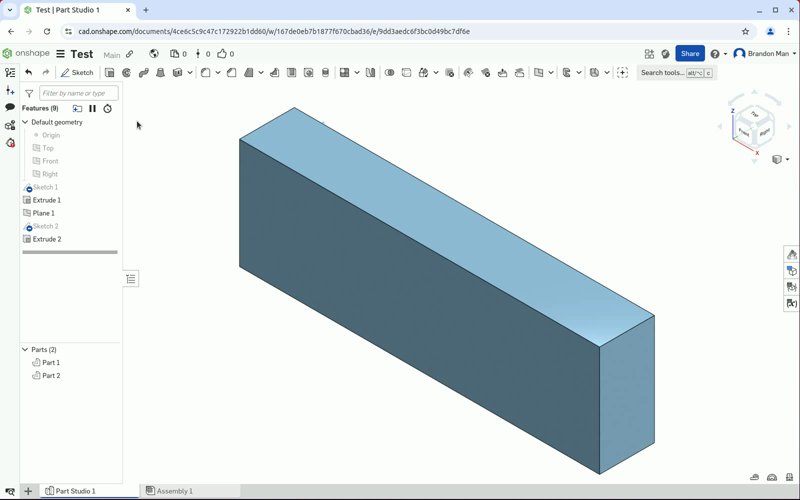
mouse_move(73, 189)
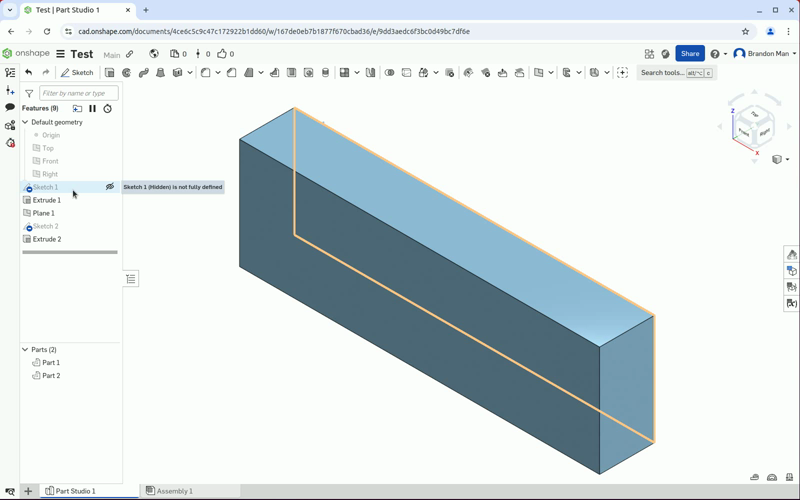
click(73, 189)